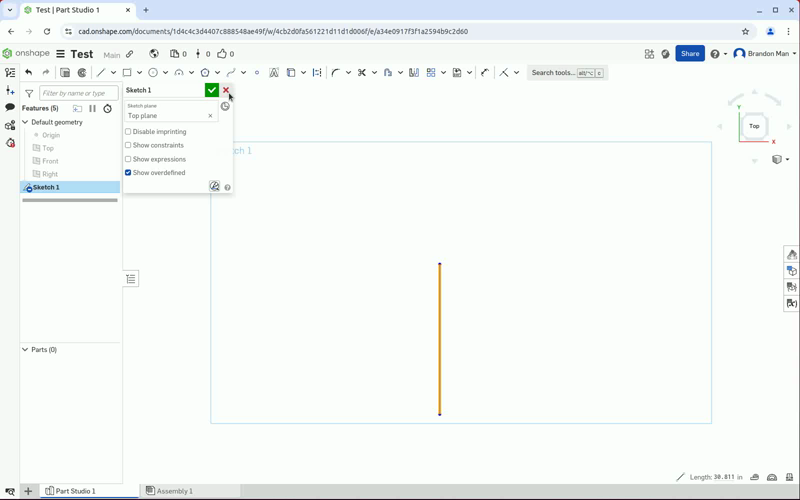
key(shift+h)
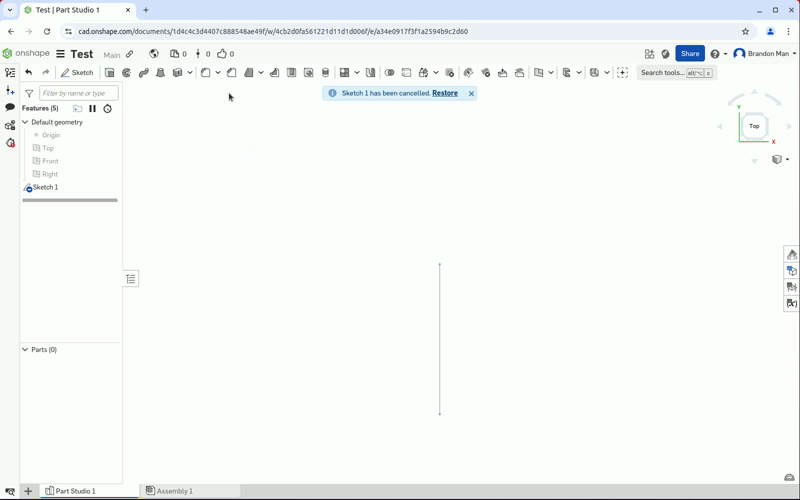
key(shift+s)
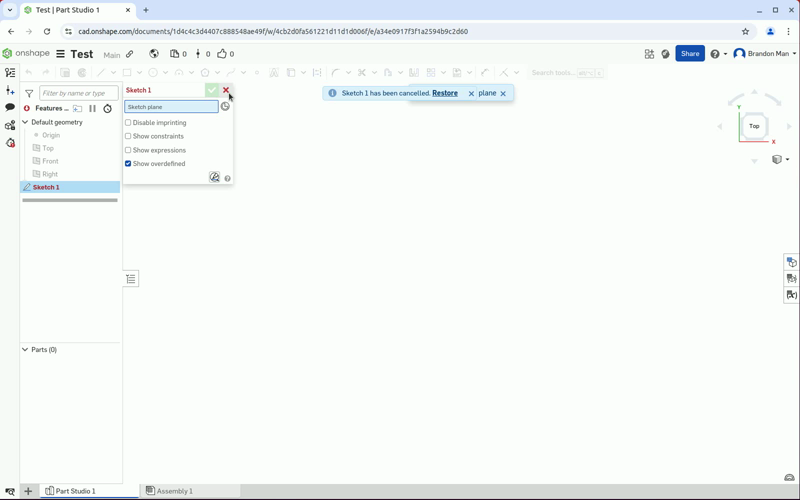
mouse_move(73, 150)
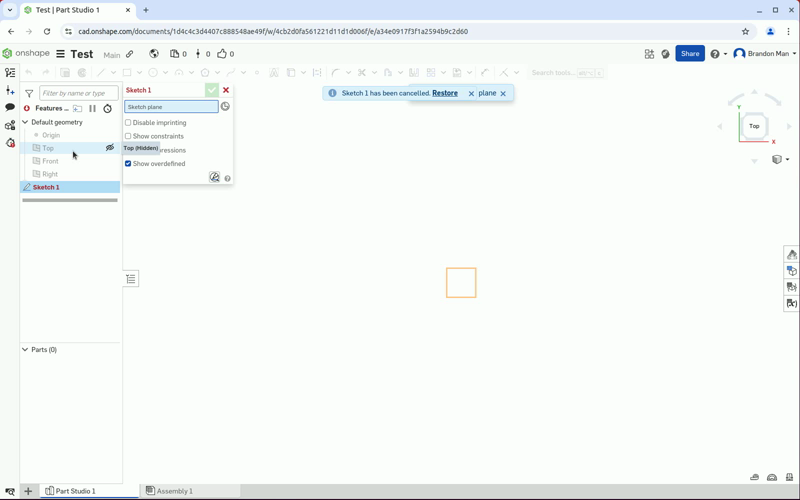
click(73, 150)
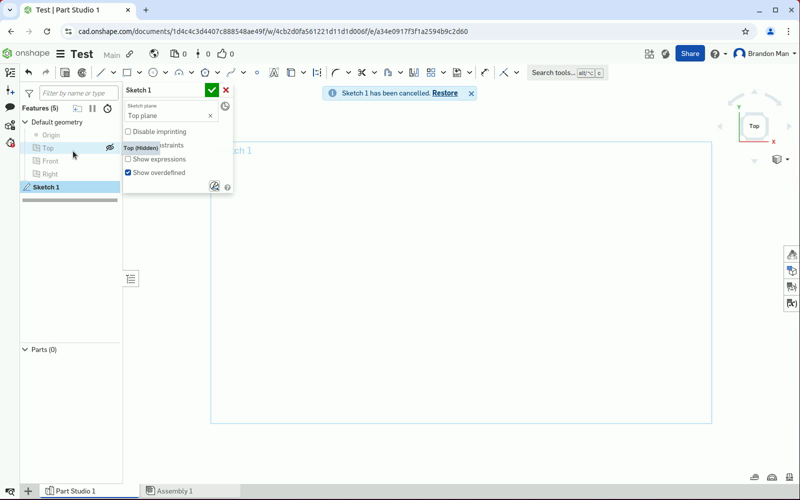
mouse_move(73, 352)
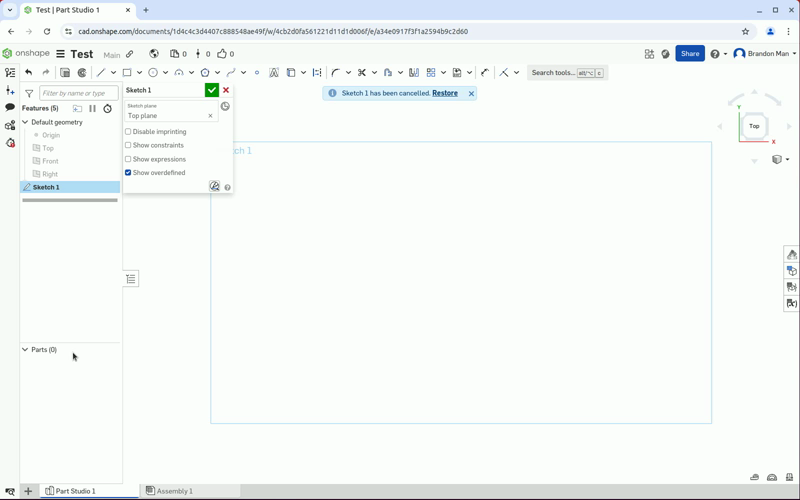
key(y)
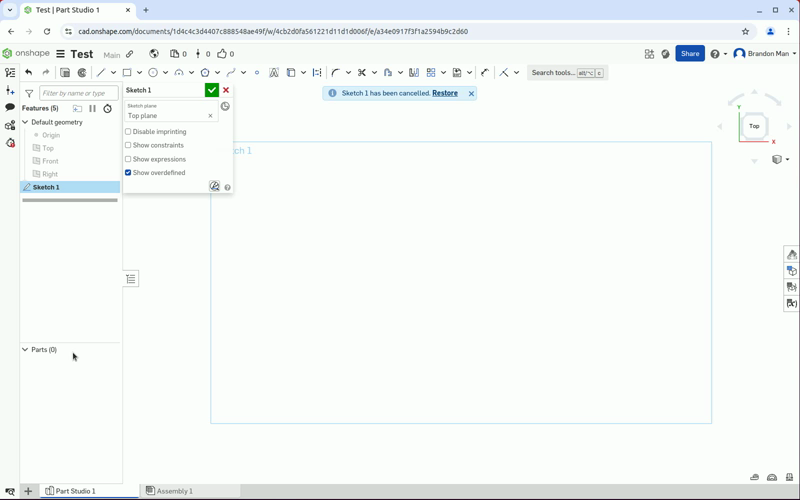
key(l)
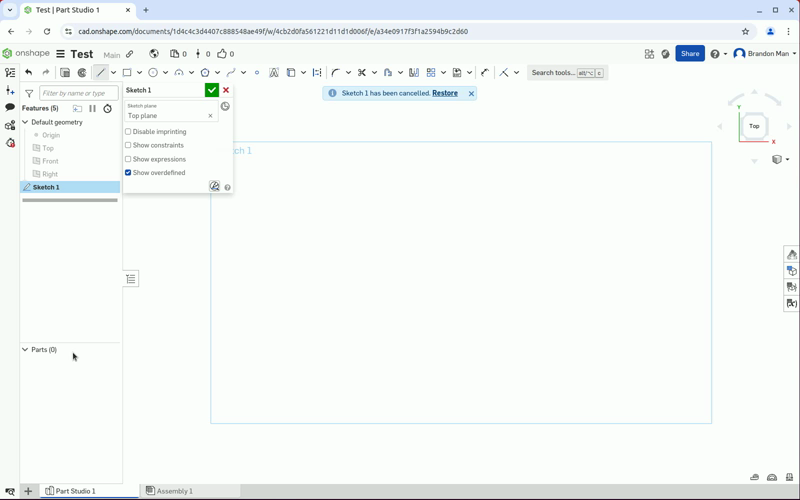
key_down(shift)
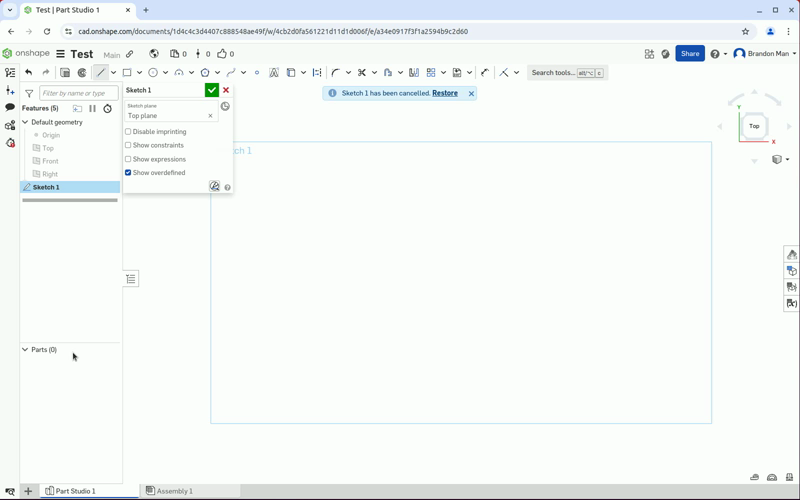
mouse_move(425, 282)
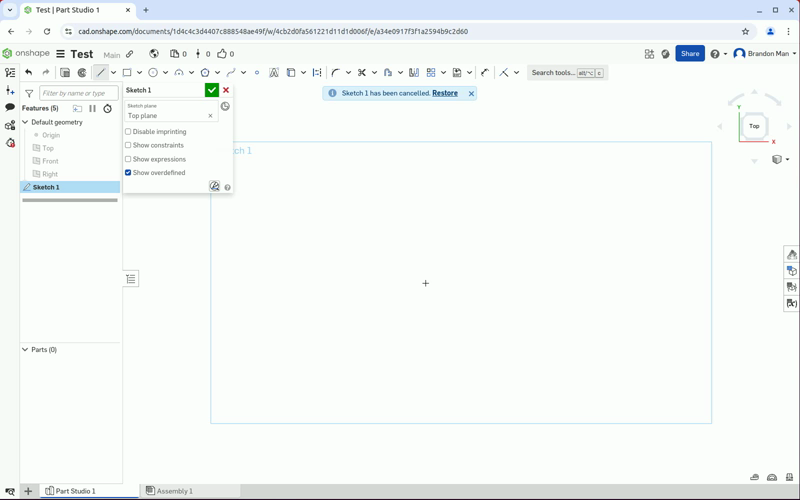
click(425, 282)
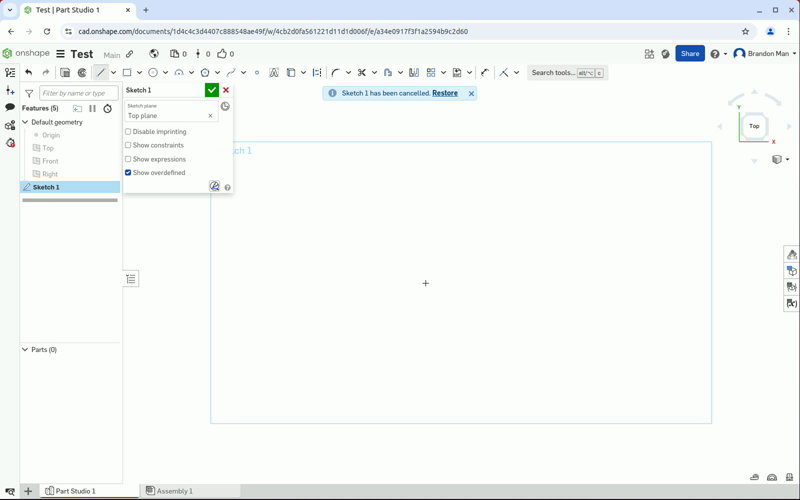
key_up(shift)
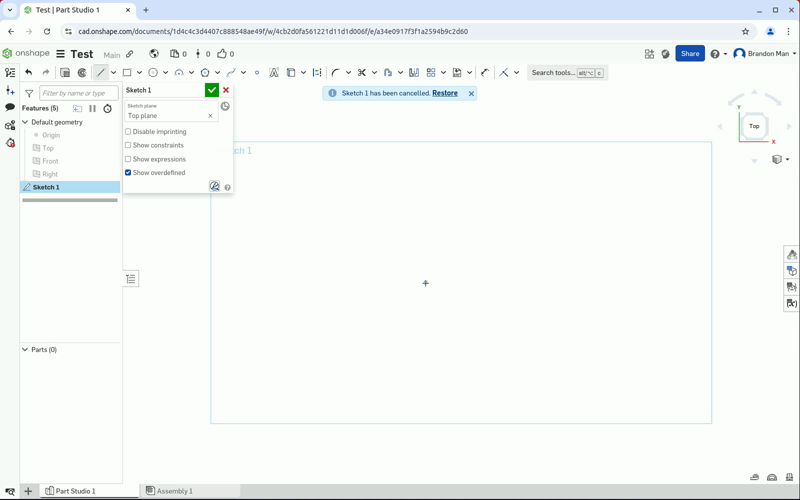
key_down(shift)
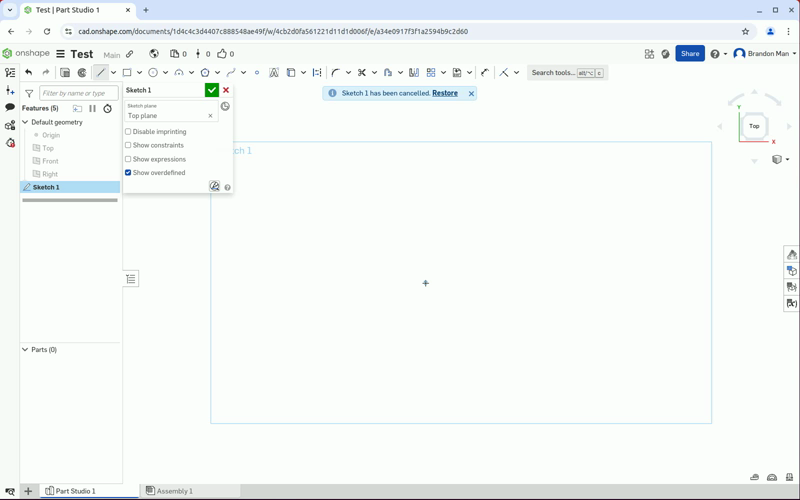
mouse_move(455, 282)
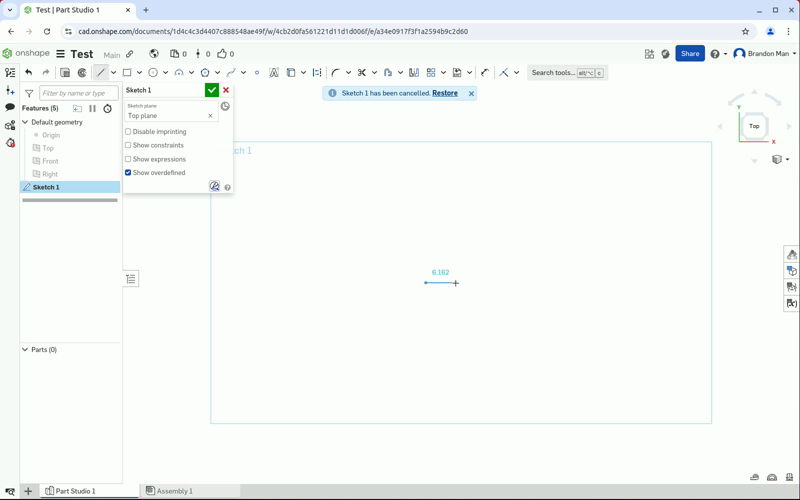
mouse_move(440, 316)
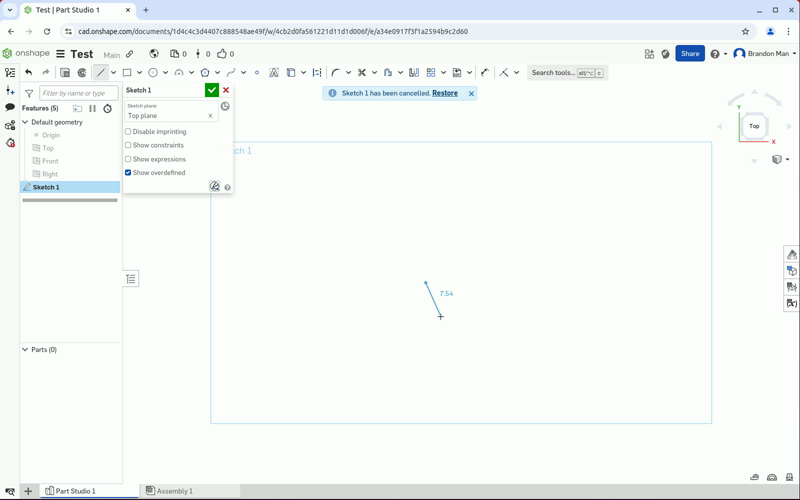
click(440, 316)
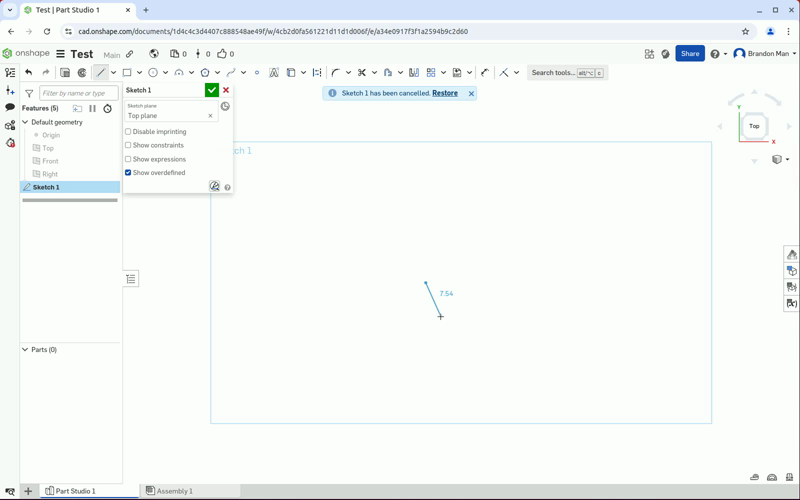
key_up(shift)
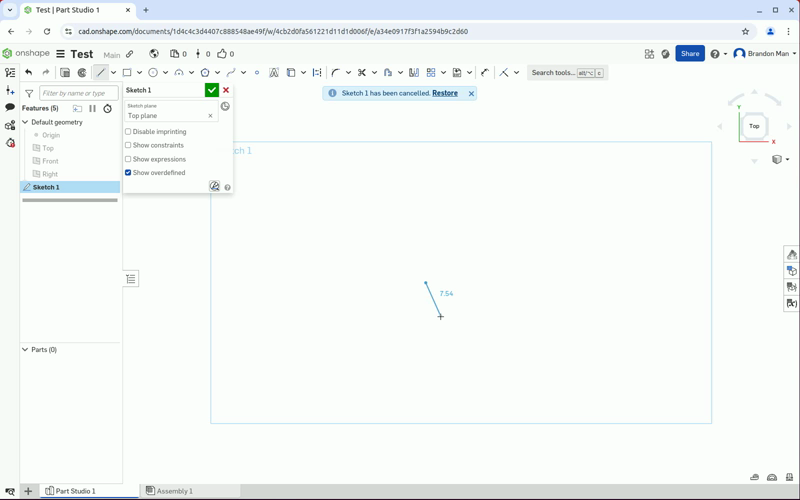
key_down(shift)
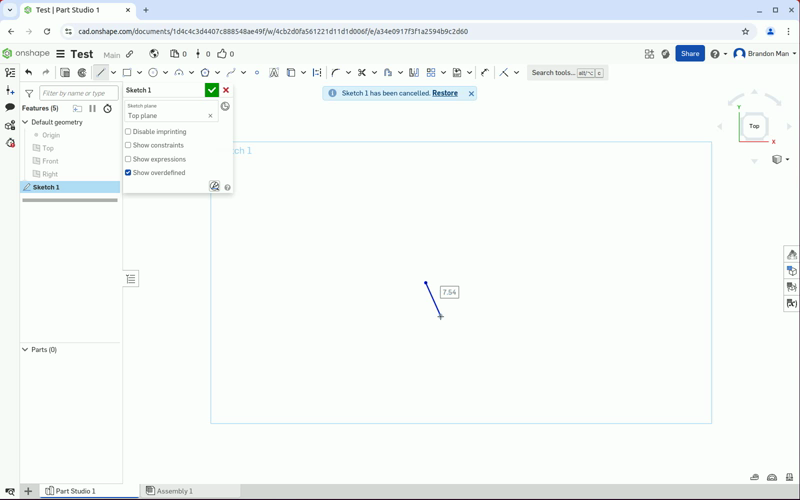
mouse_move(470, 316)
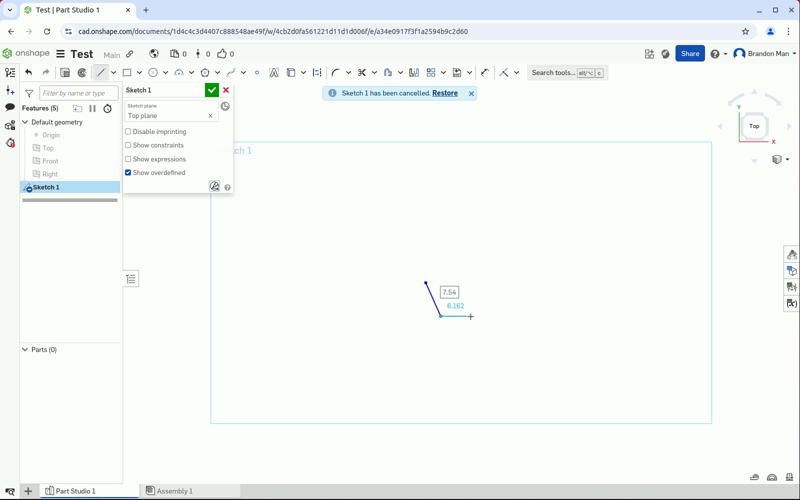
mouse_move(488, 316)
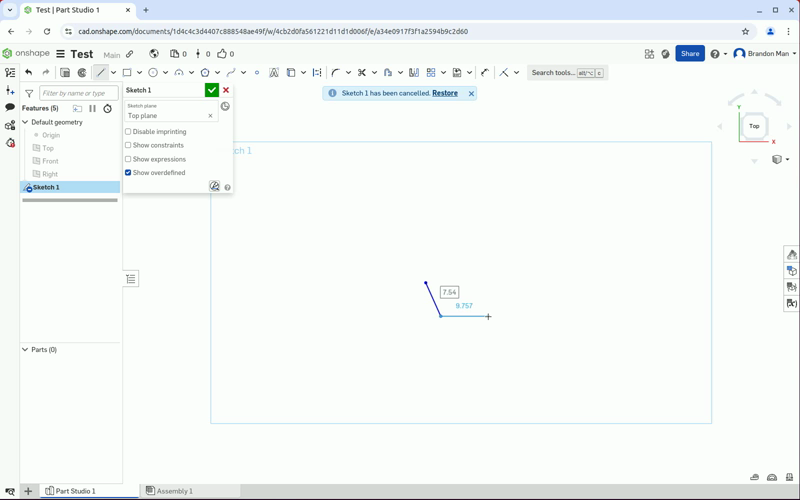
click(488, 316)
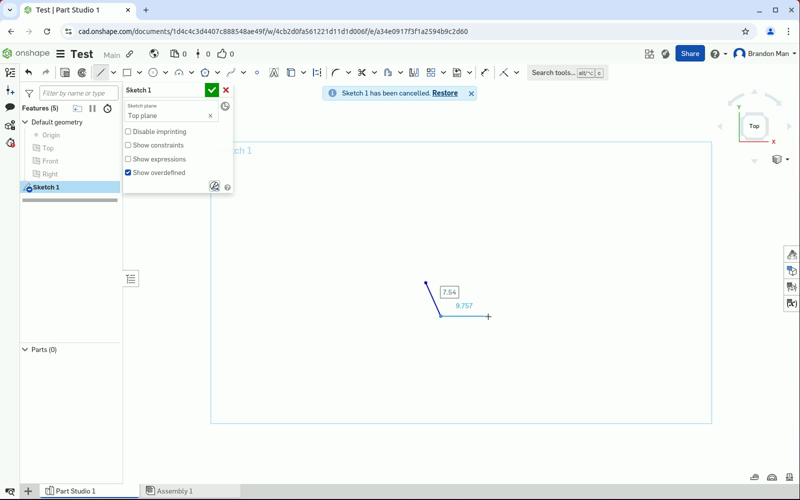
key_up(shift)
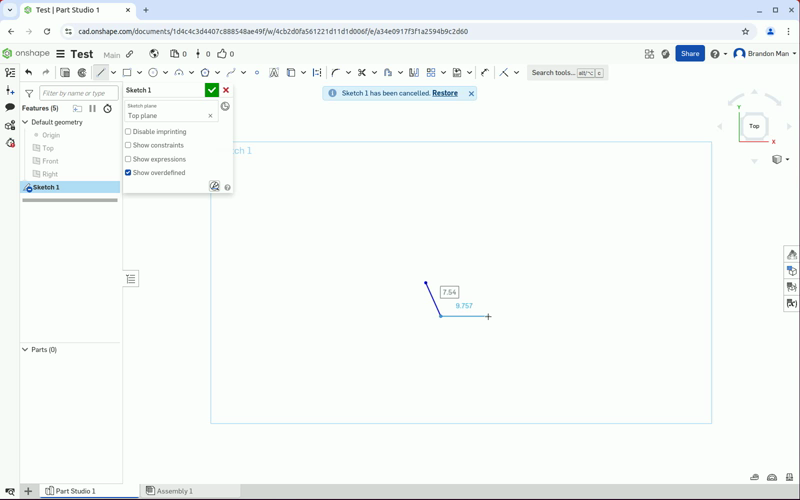
key_down(shift)
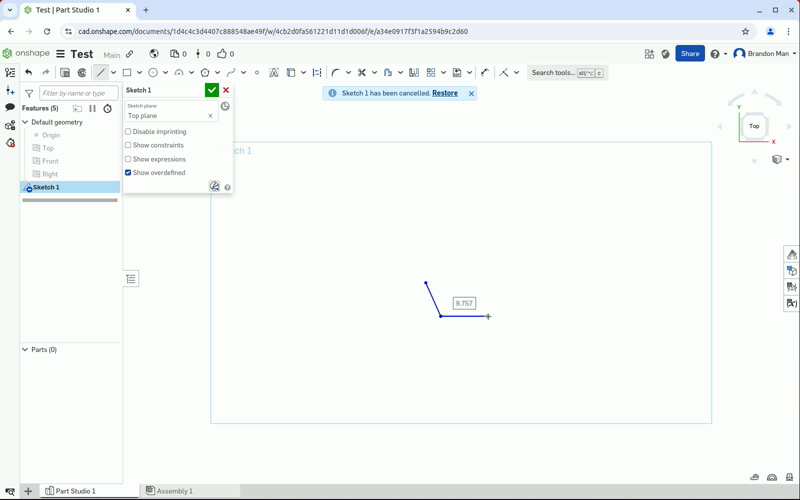
mouse_move(518, 316)
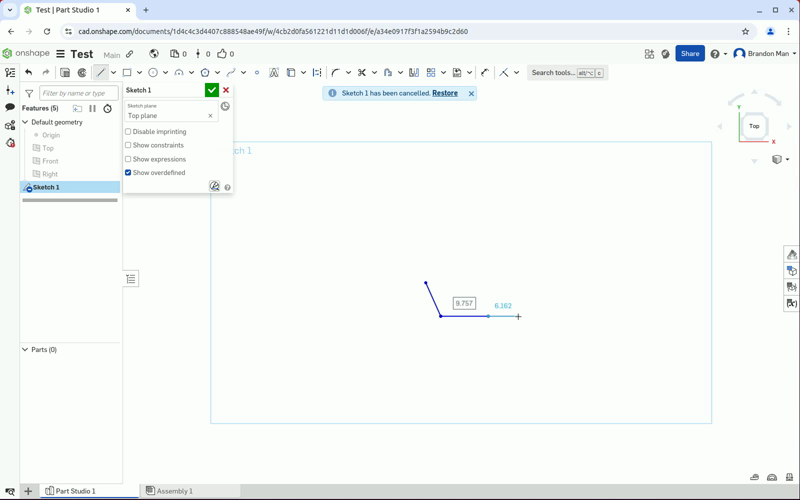
mouse_move(497, 282)
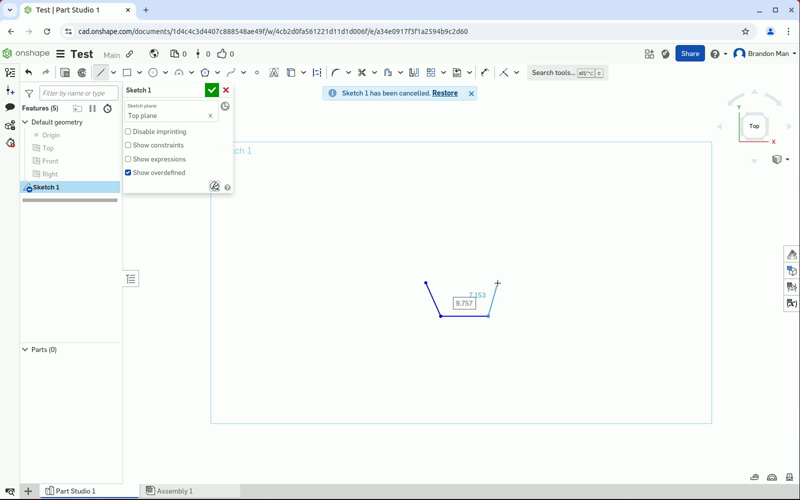
click(497, 282)
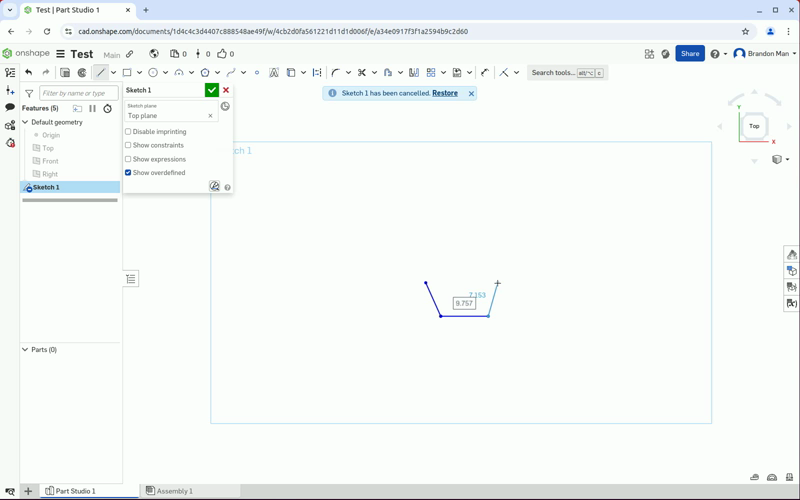
key_up(shift)
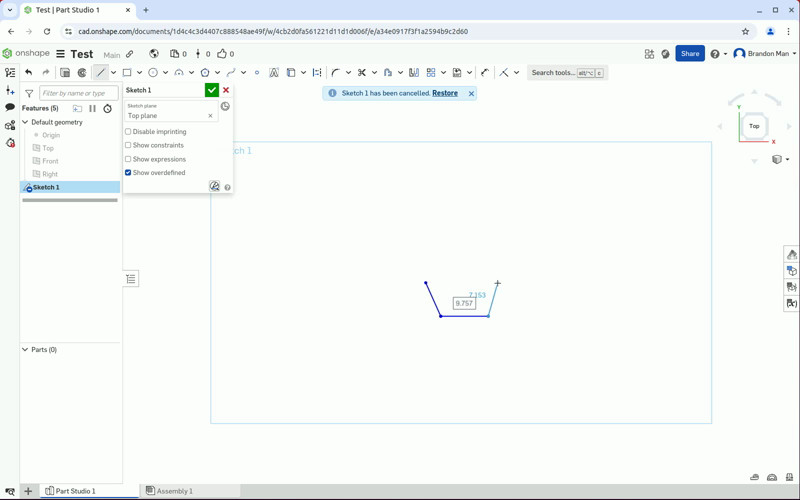
key_down(shift)
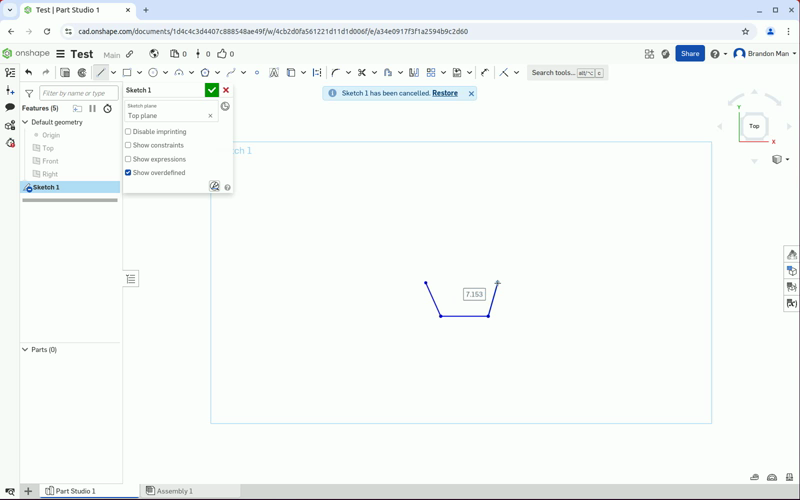
mouse_move(527, 282)
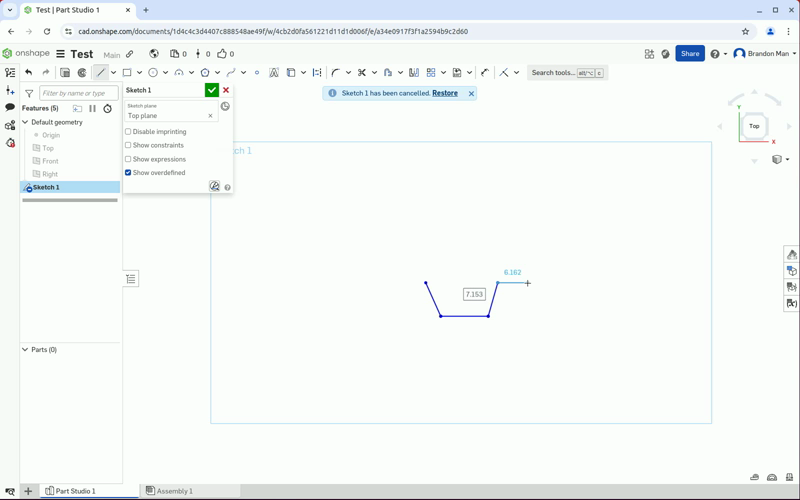
mouse_move(479, 254)
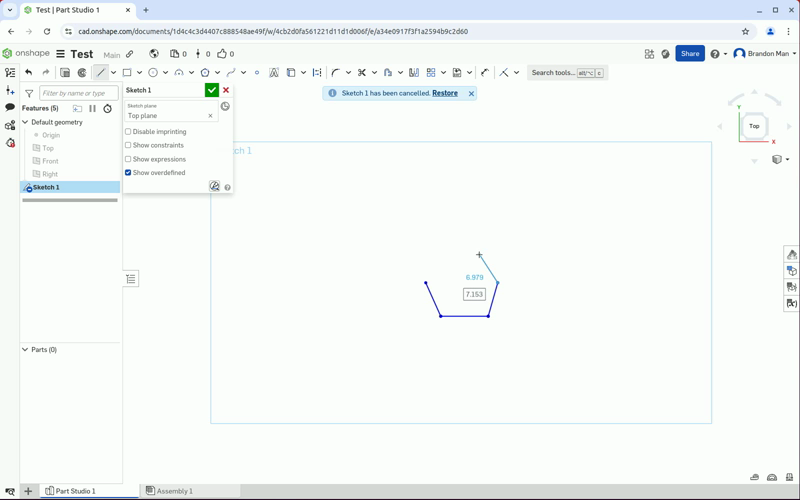
click(479, 254)
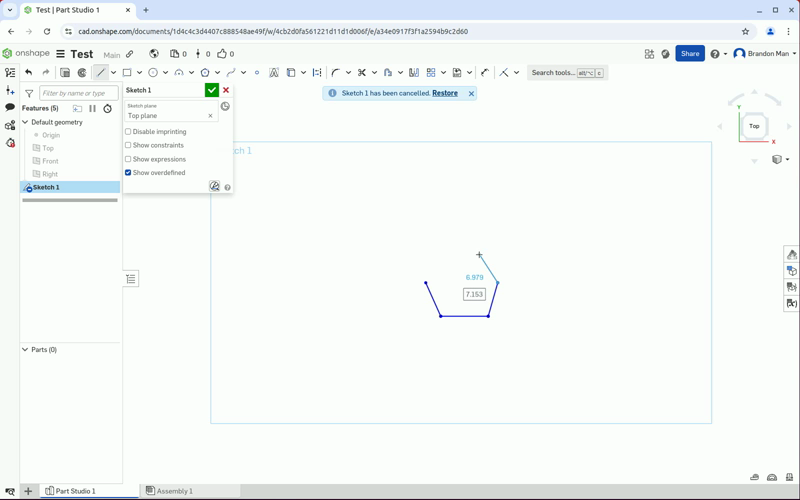
key_up(shift)
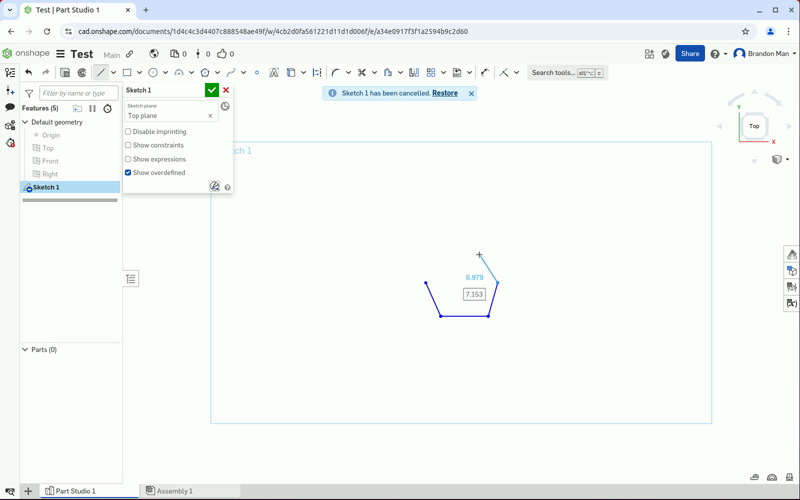
key_down(shift)
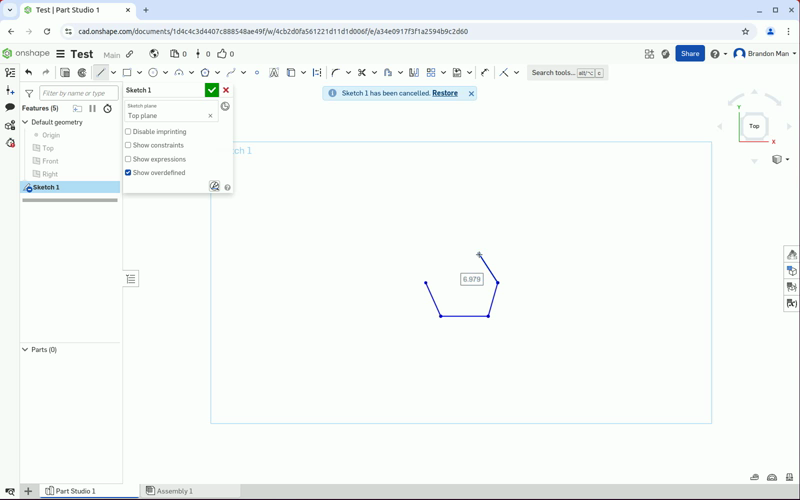
mouse_move(509, 254)
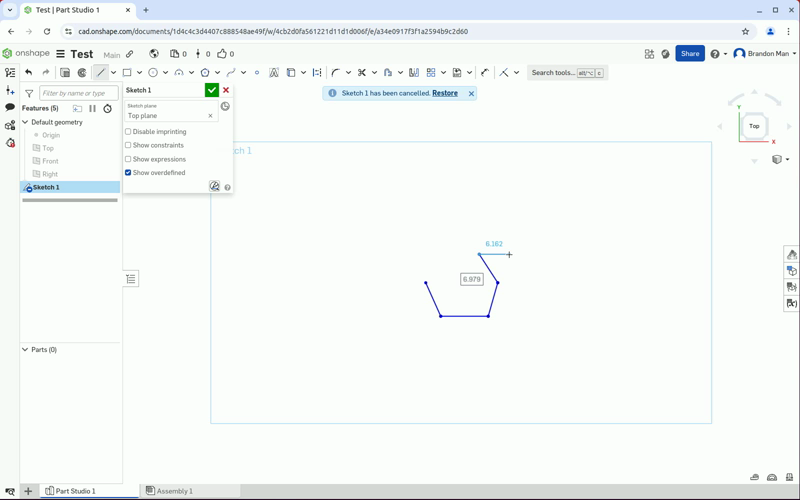
mouse_move(444, 254)
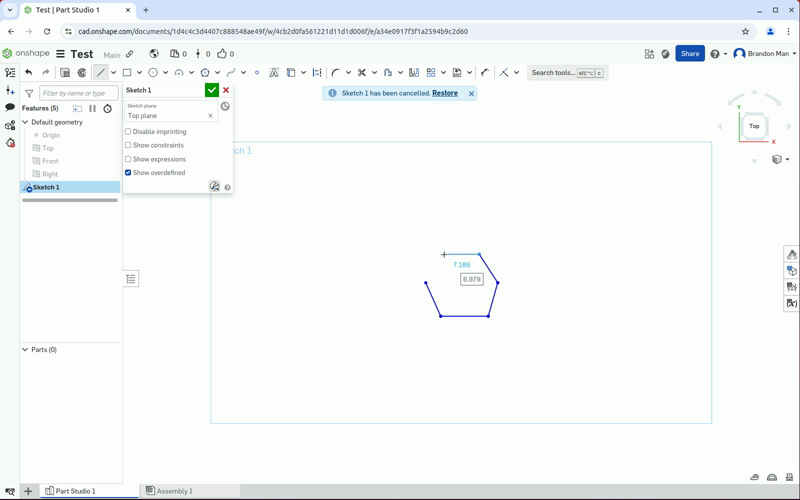
click(444, 254)
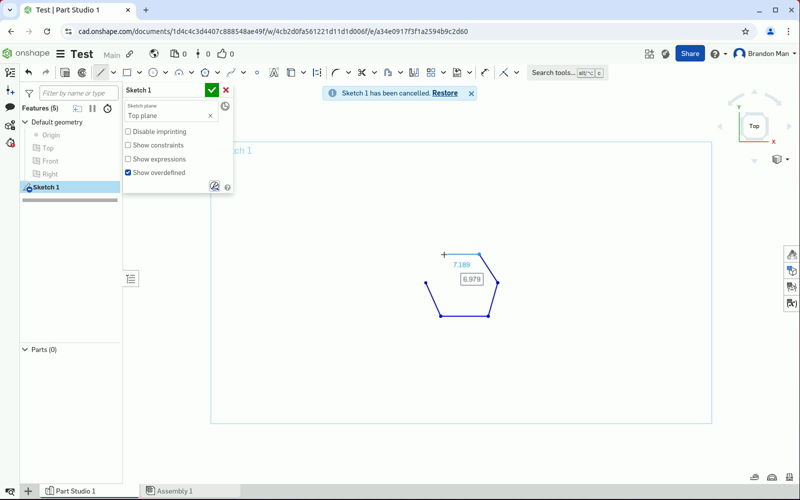
key_up(shift)
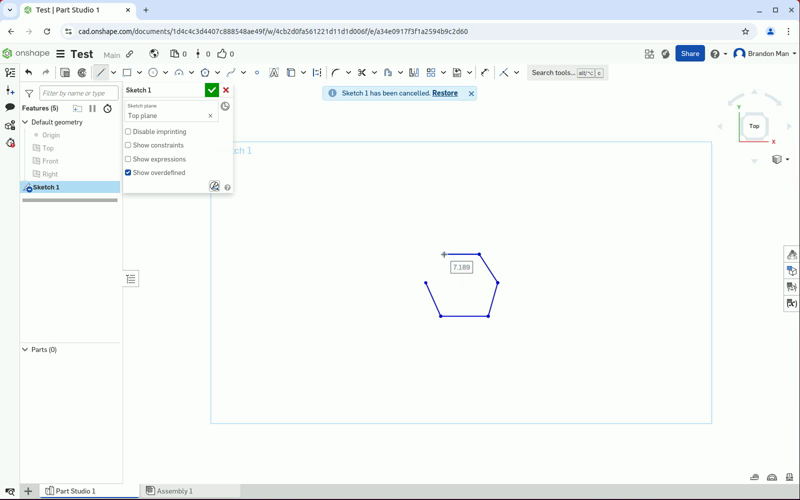
mouse_move(474, 254)
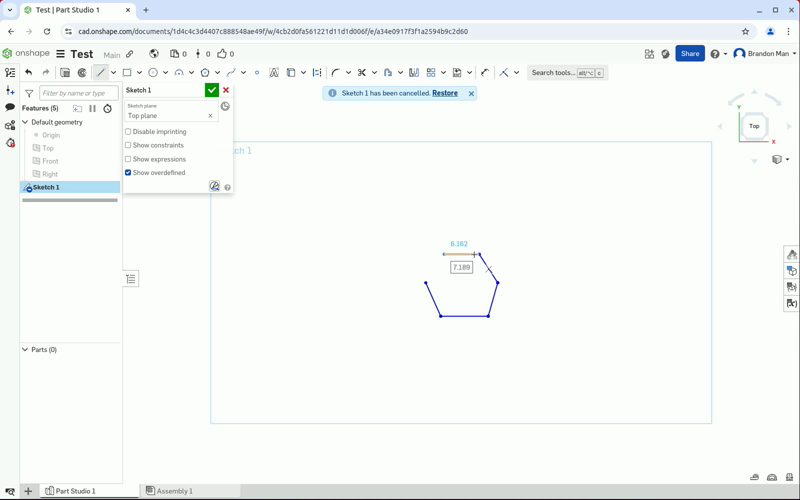
key_down(shift)
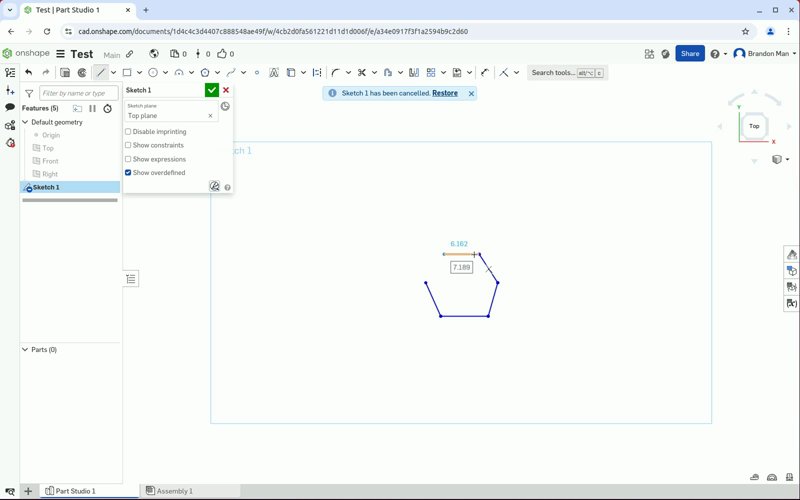
mouse_move(425, 282)
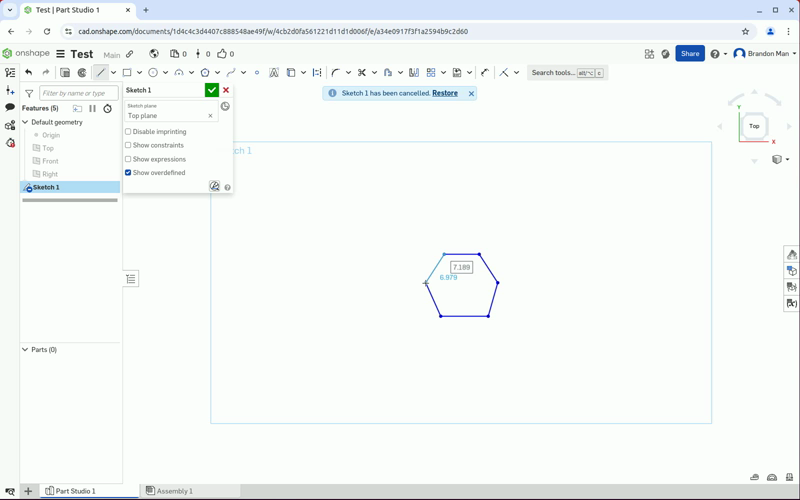
key_up(shift)
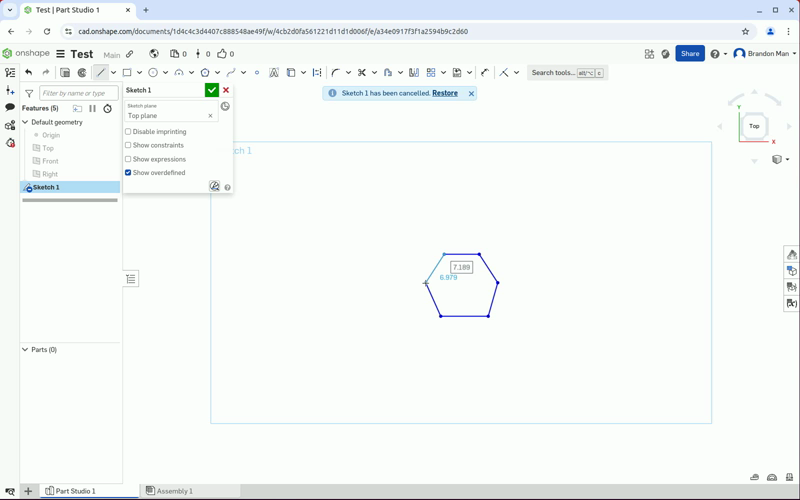
click(425, 282)
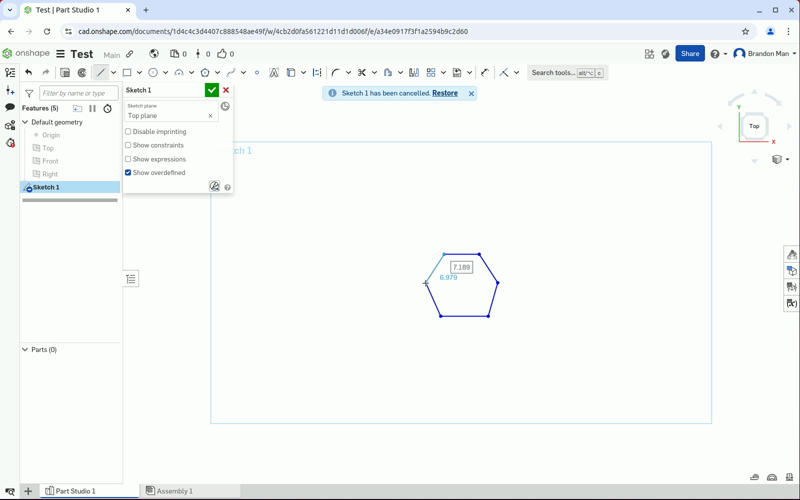
key(esc)
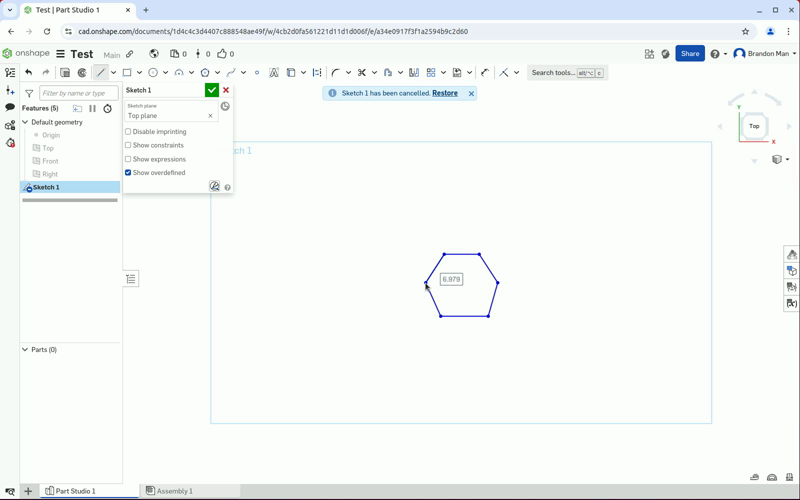
mouse_move(462, 286)
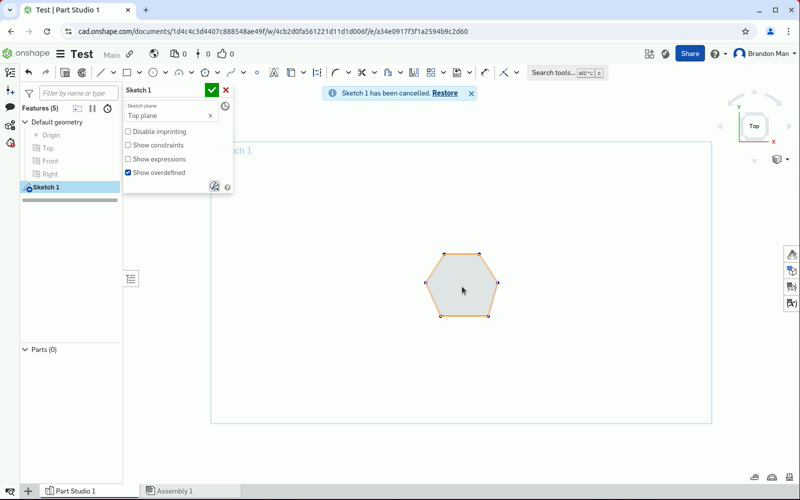
click(462, 286)
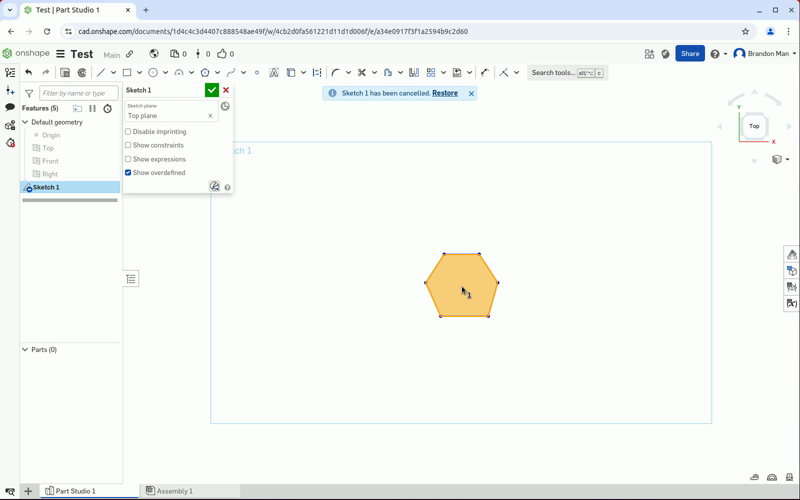
mouse_move(73, 352)
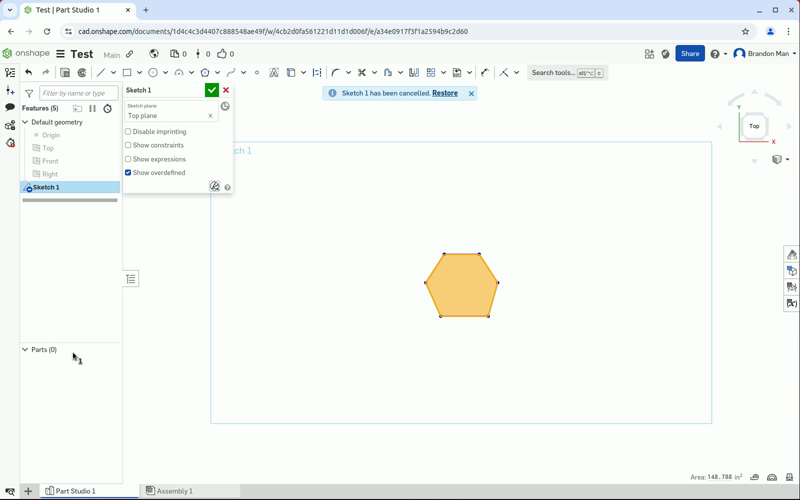
key(shift+y)
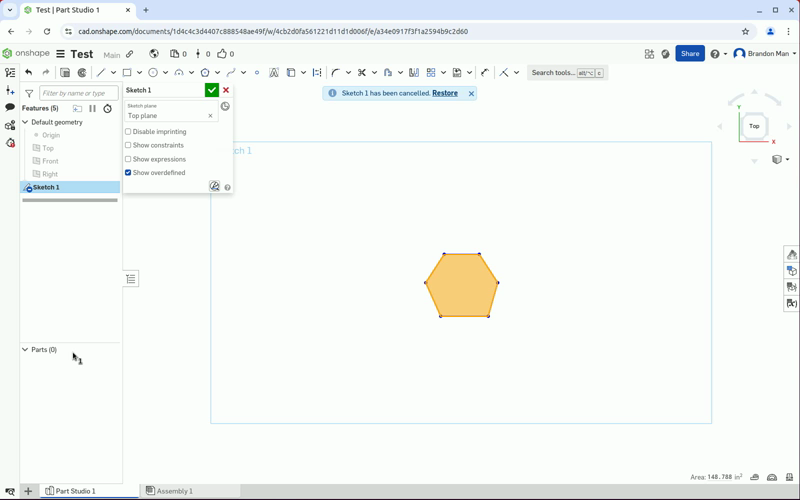
key(shift+e)
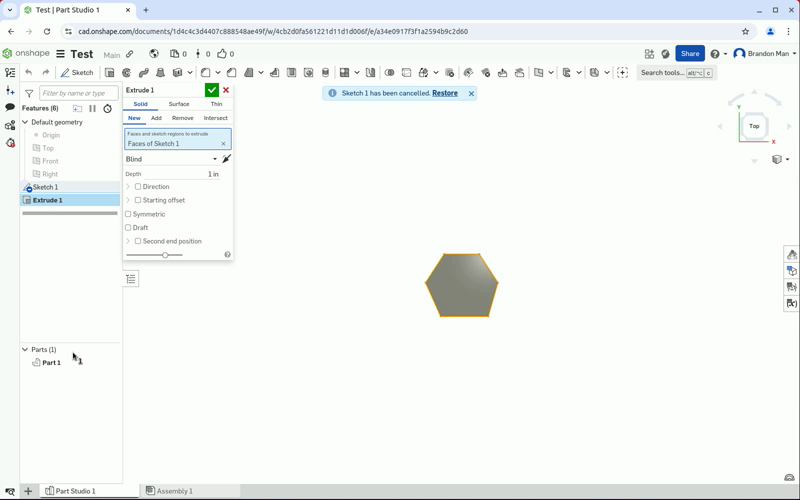
mouse_move(143, 106)
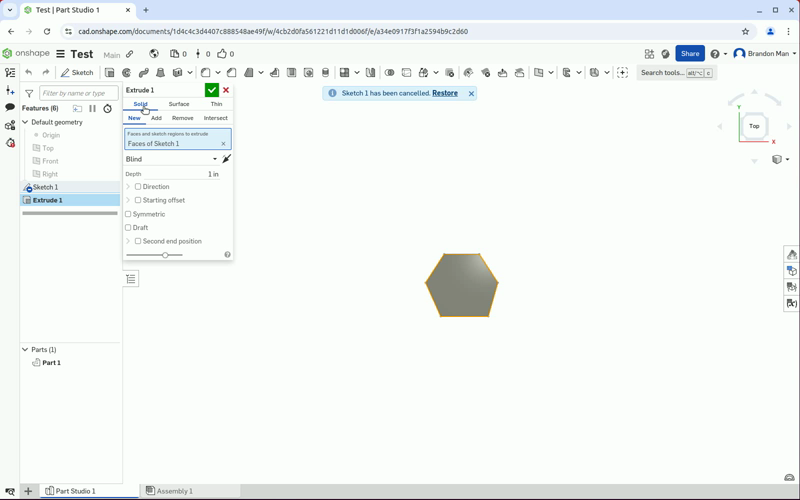
click(143, 106)
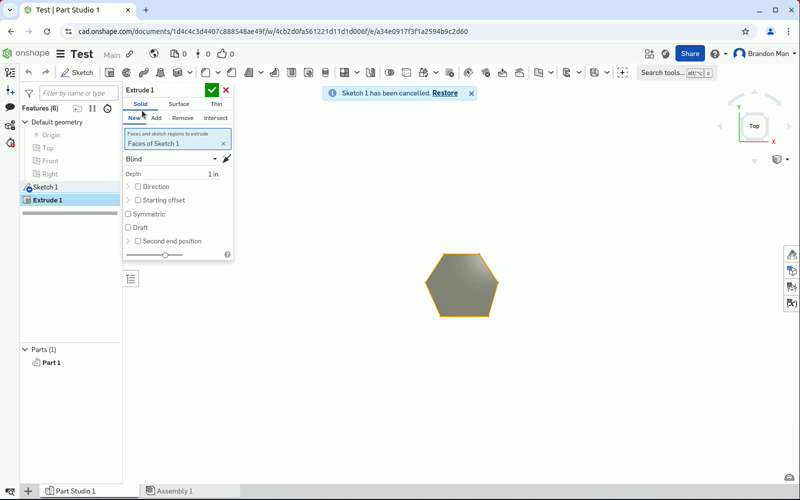
mouse_move(137, 120)
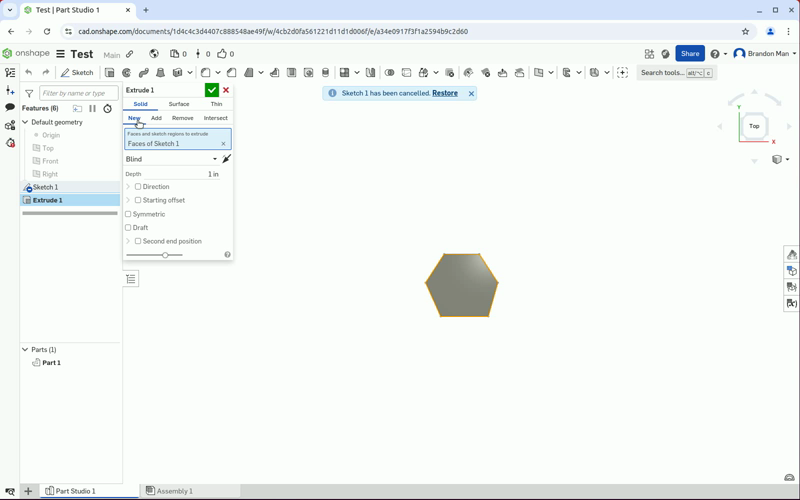
click(137, 120)
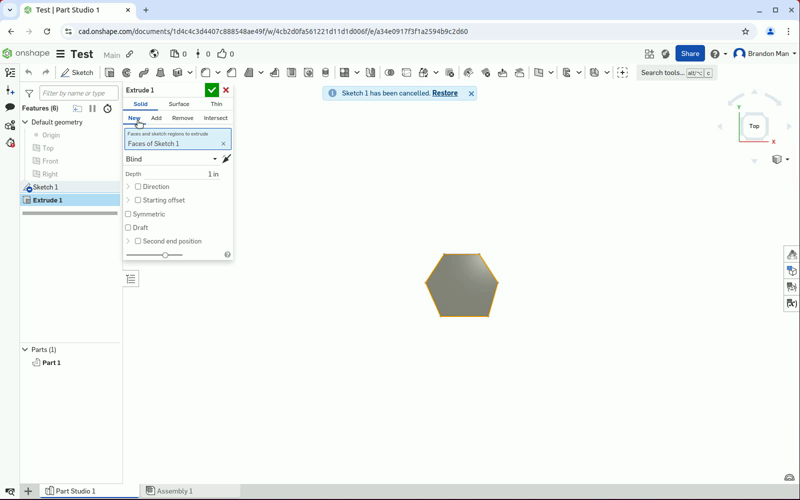
key(tab, 4)
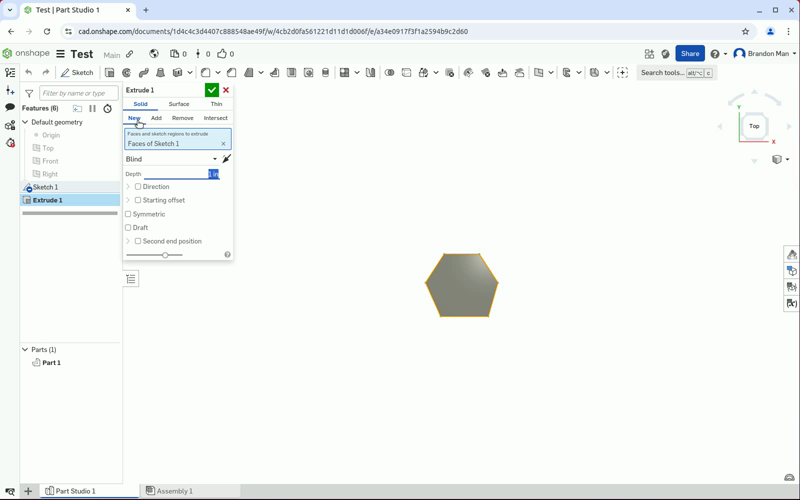
text(5.536)
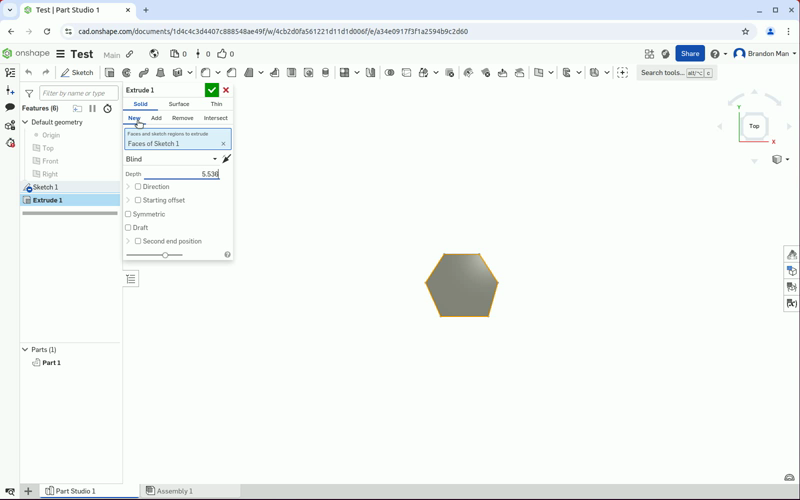
key(enter)
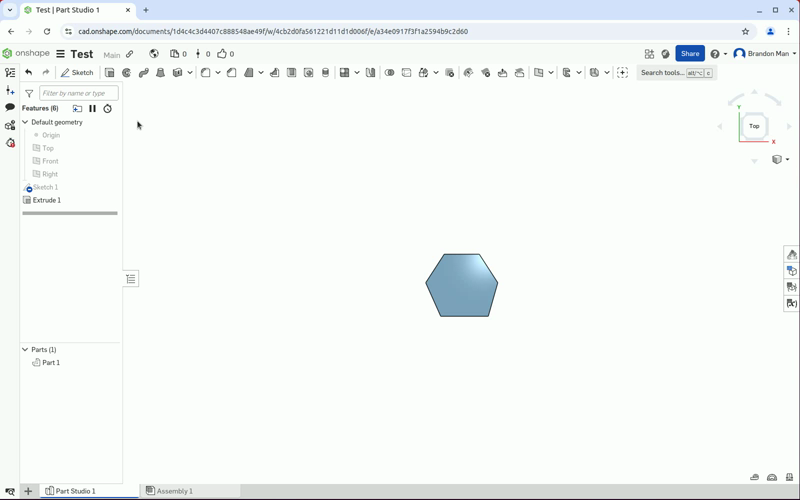
key(shift+h)
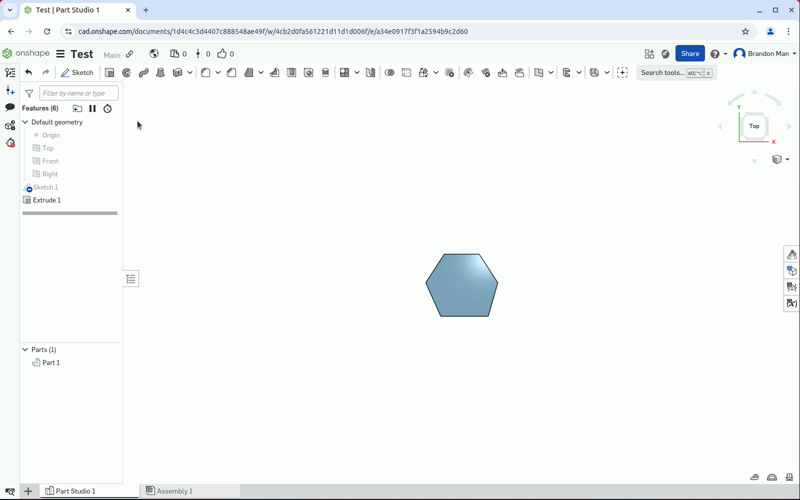
key(shift+h)
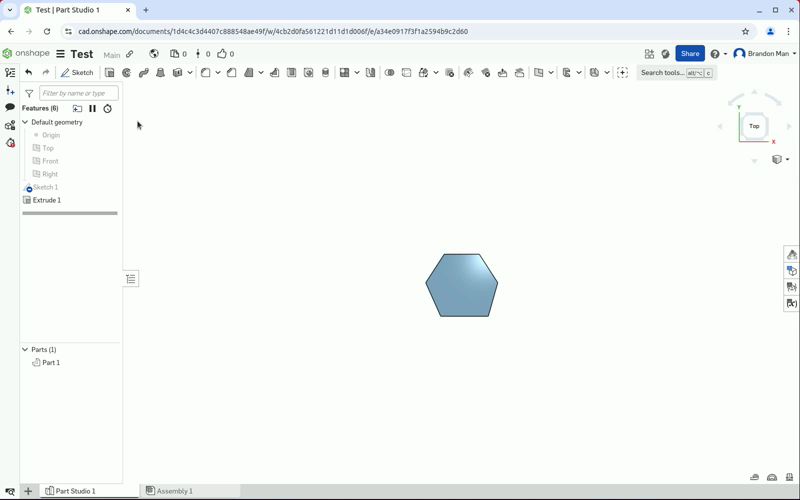
mouse_move(73, 189)
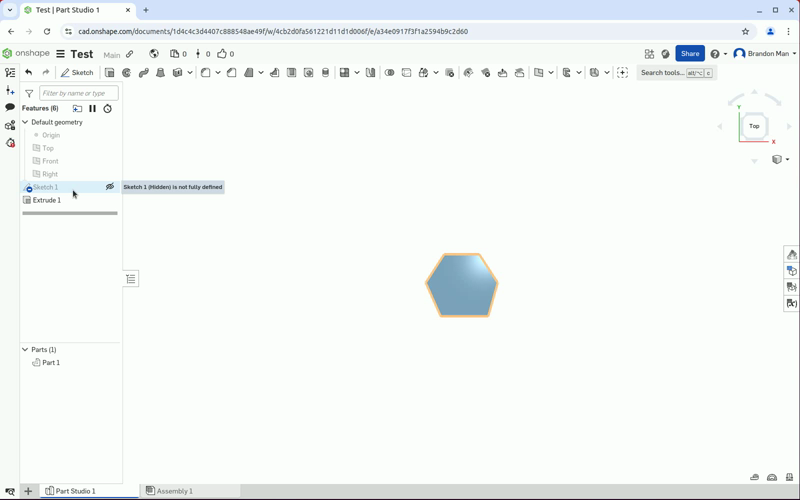
click(73, 189)
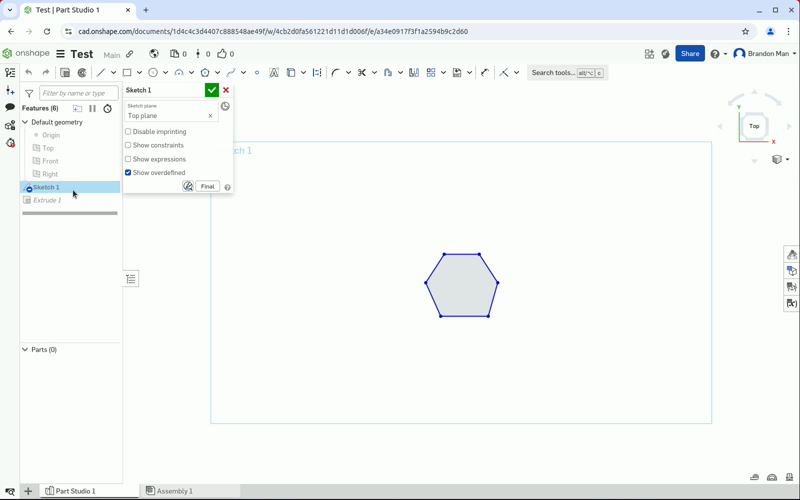
mouse_move(229, 92)
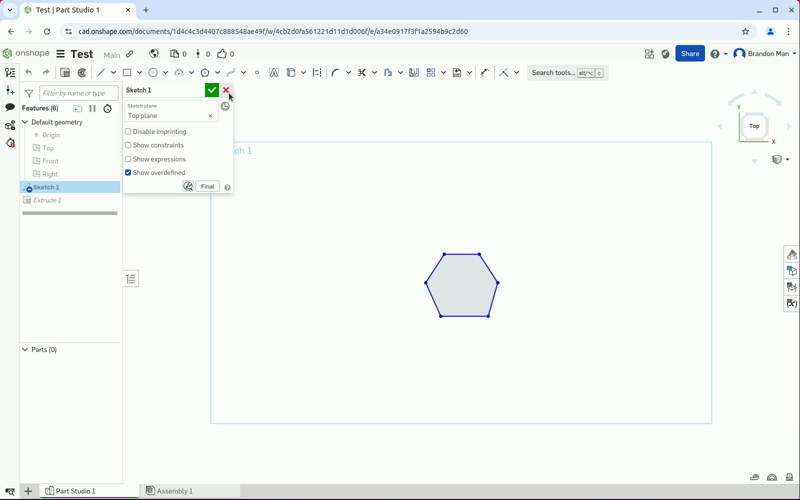
click(229, 92)
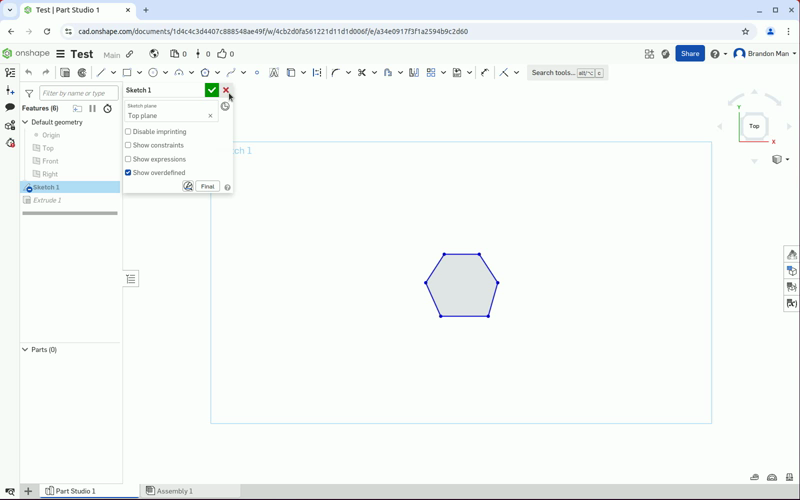
key(shift+s)
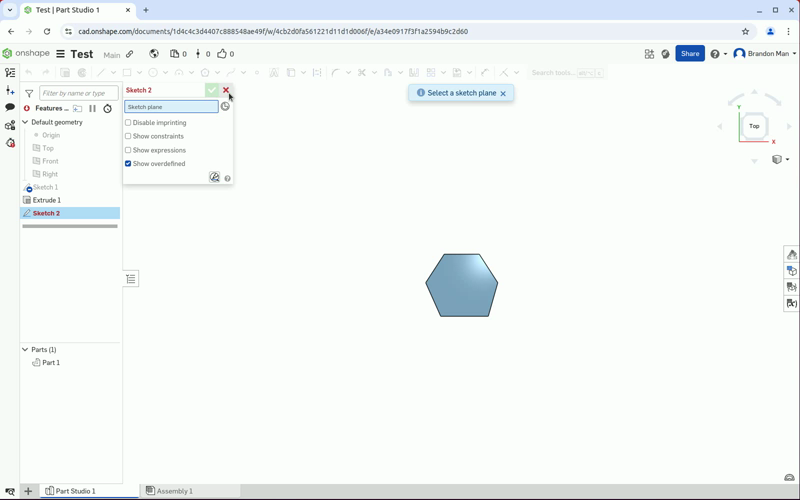
mouse_move(73, 150)
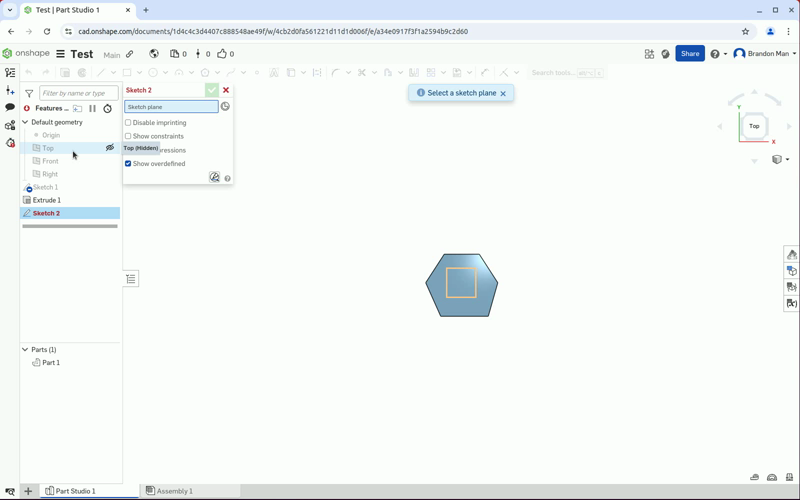
click(73, 150)
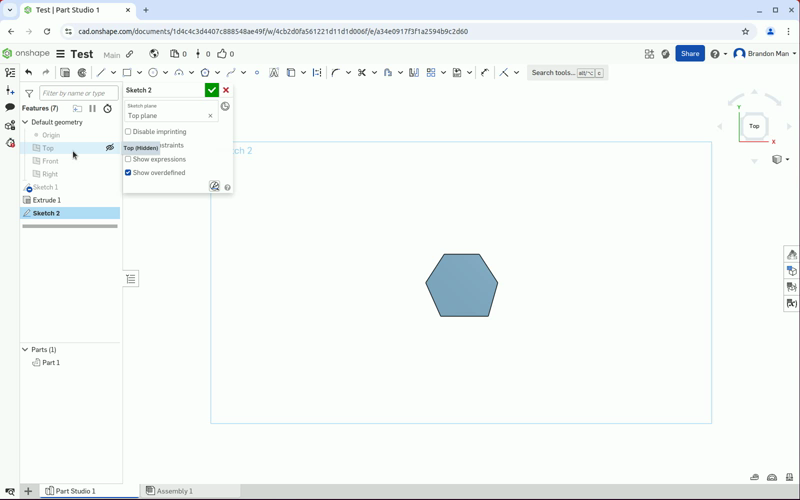
mouse_move(73, 352)
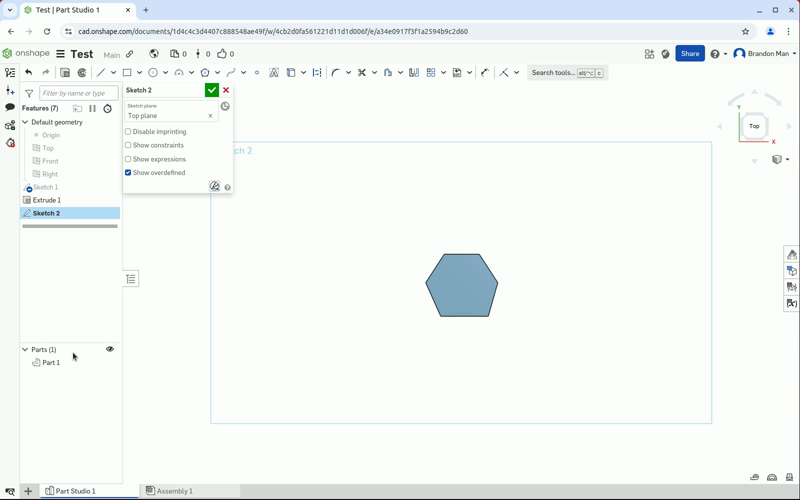
key(y)
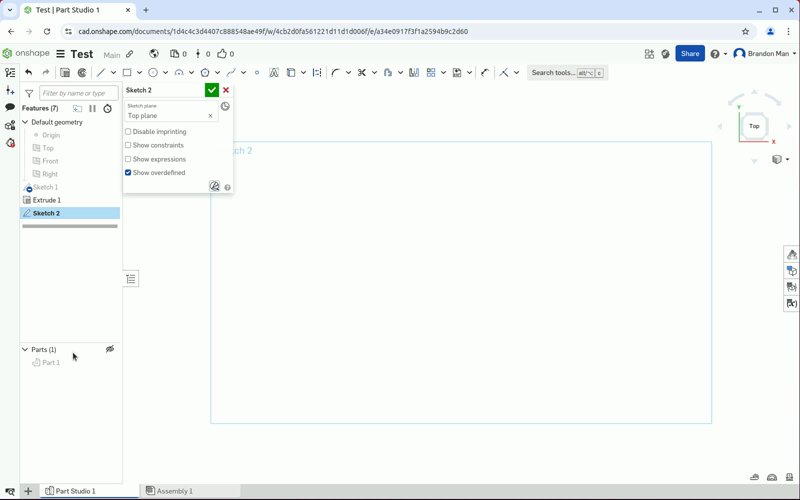
key(c)
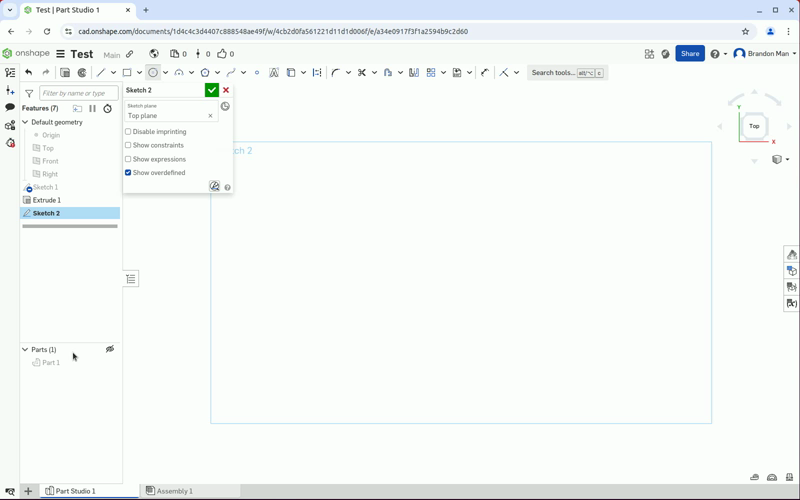
key_down(shift)
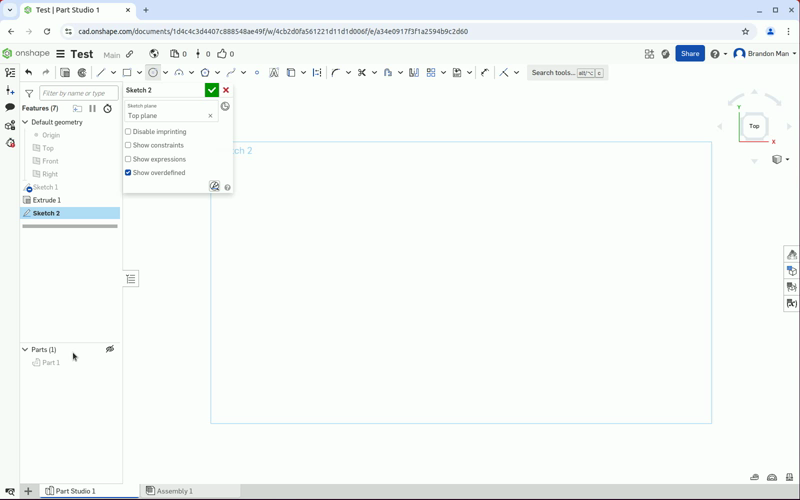
mouse_move(461, 282)
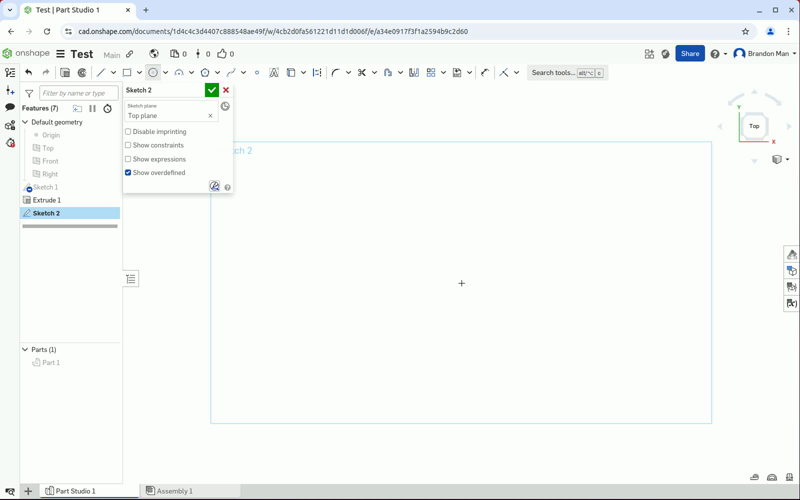
click(461, 282)
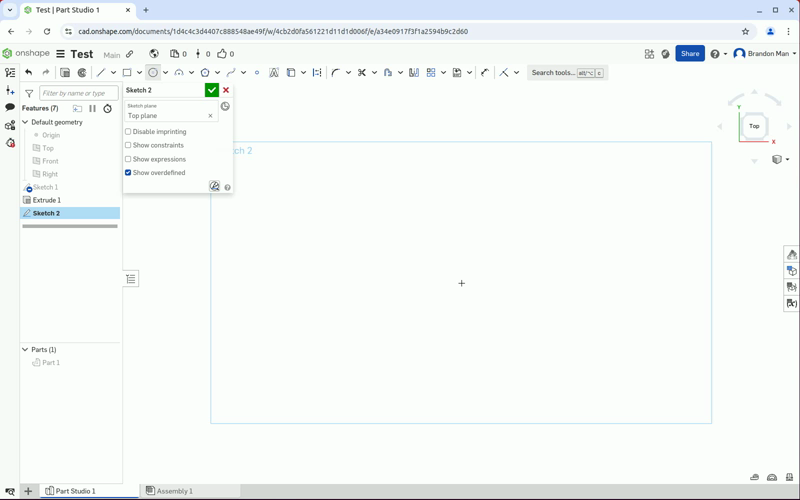
key_up(shift)
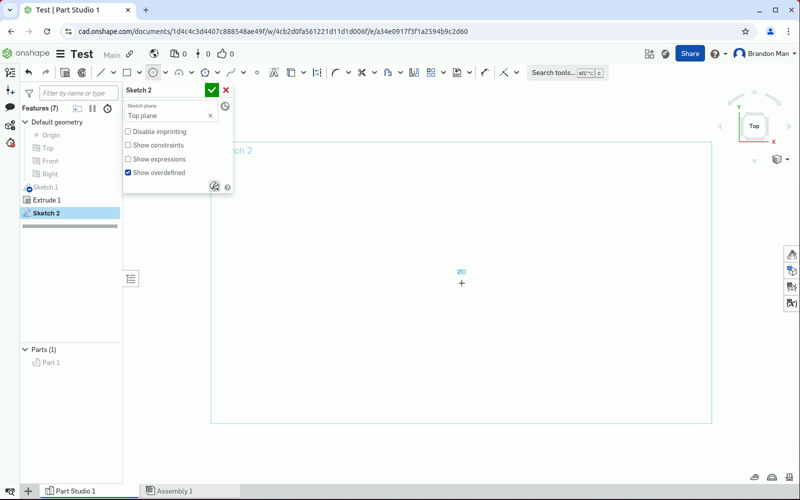
mouse_move(481, 282)
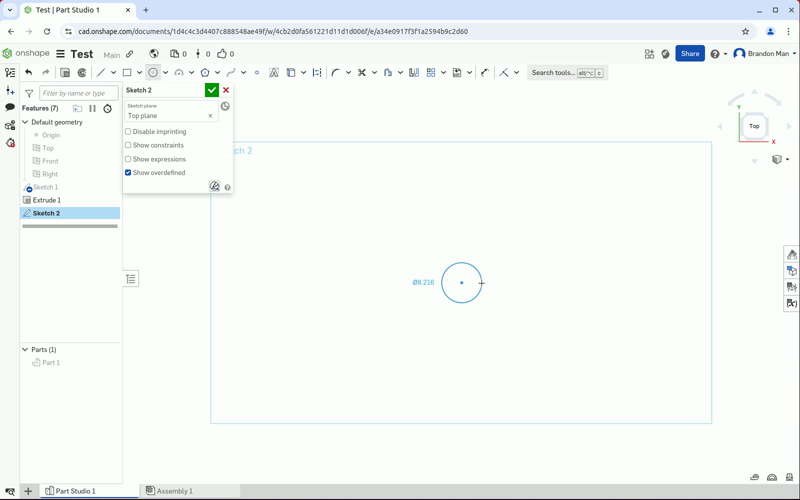
click(481, 282)
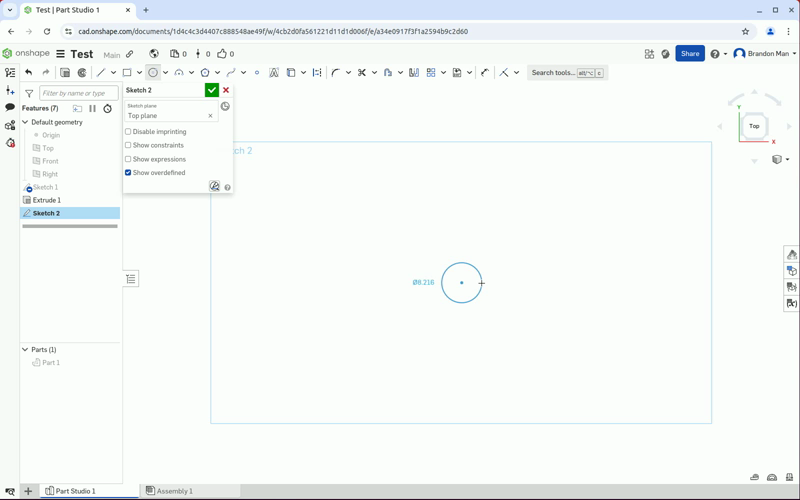
key(esc)
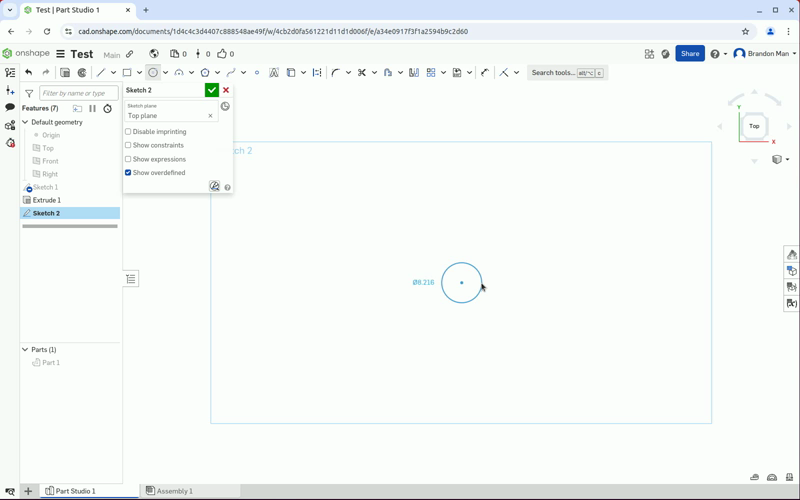
mouse_move(450, 277)
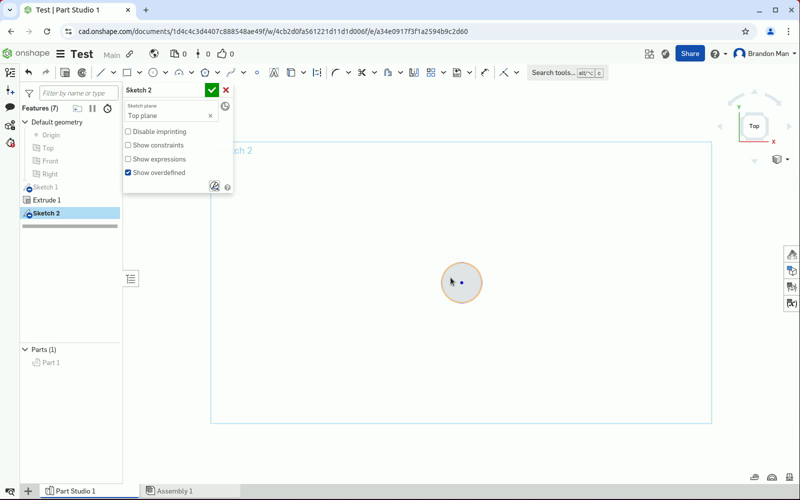
scroll(6)
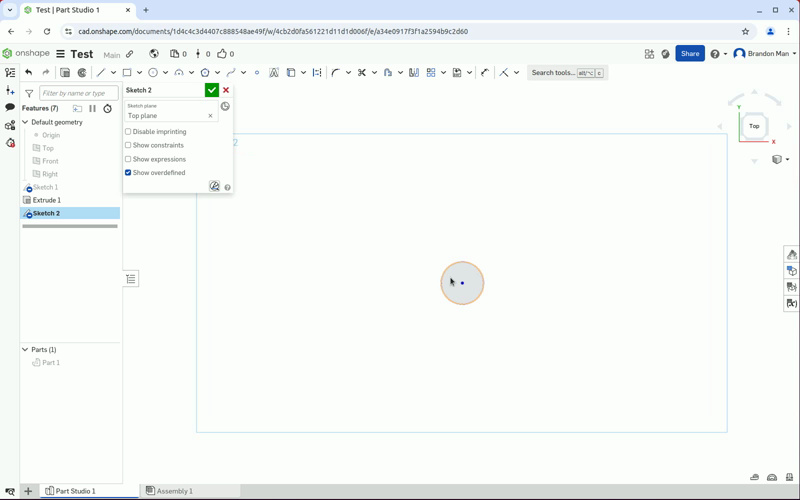
scroll(6)
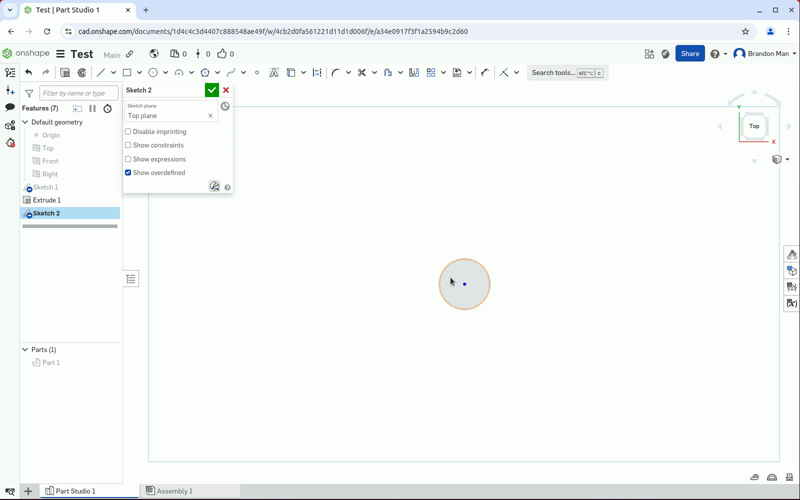
scroll(6)
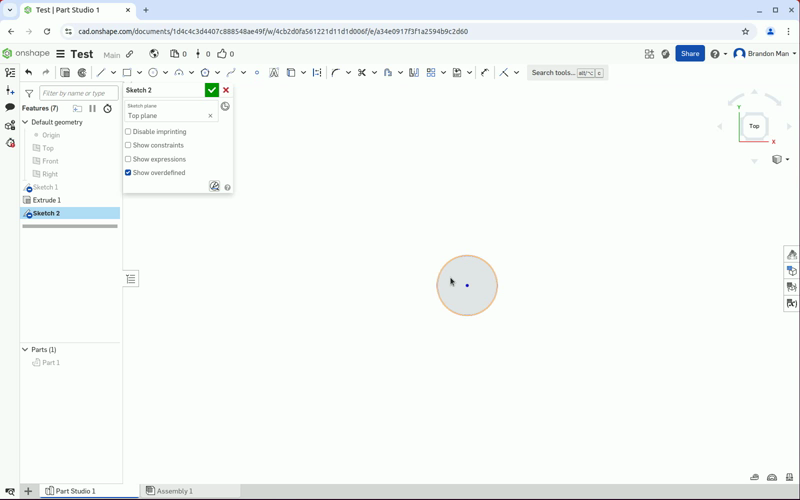
scroll(6)
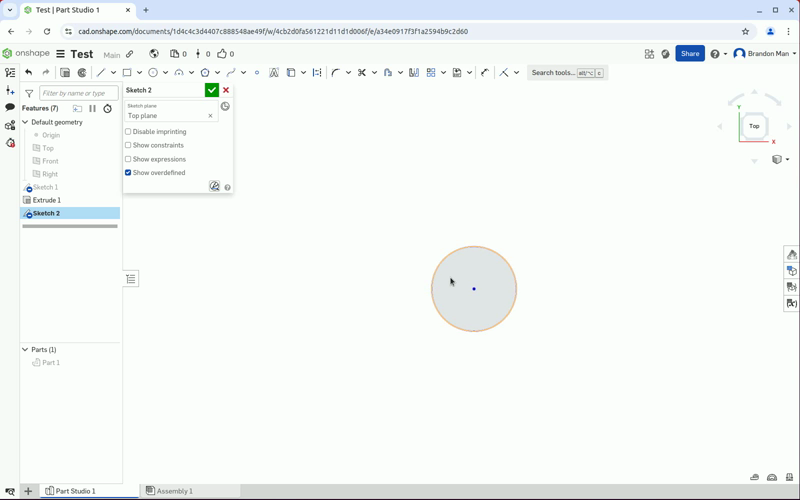
scroll(6)
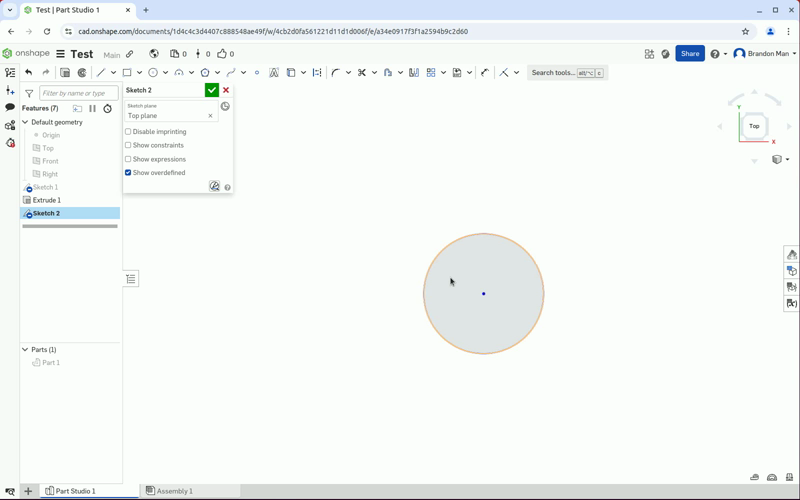
scroll(6)
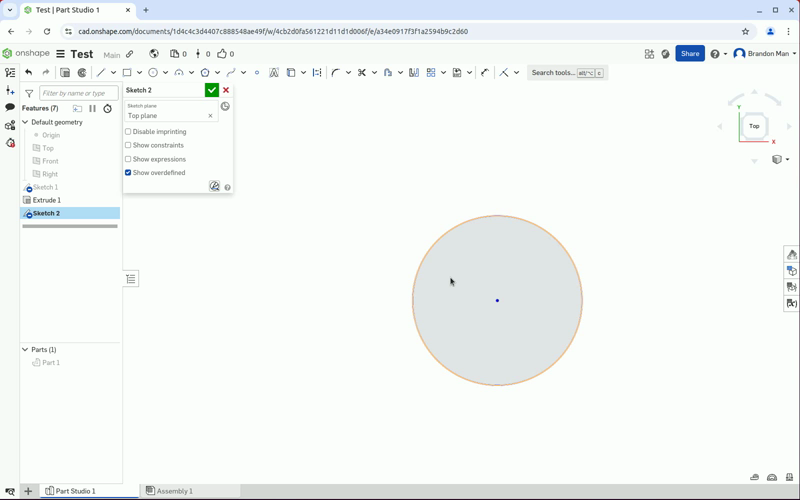
scroll(6)
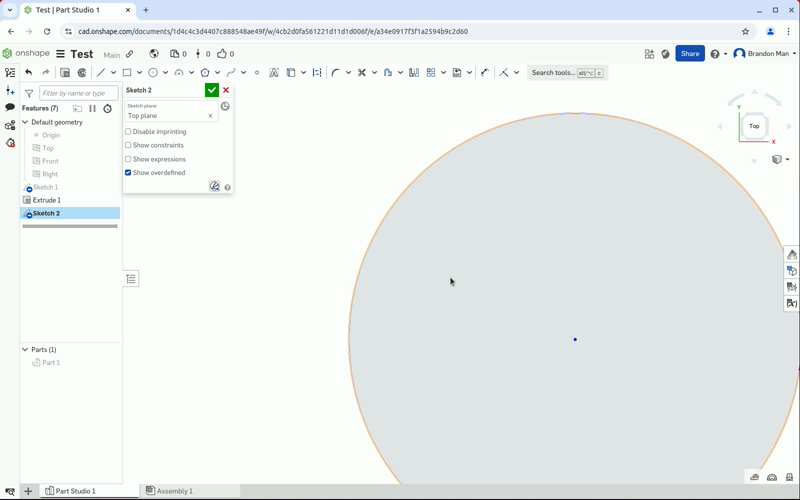
click(450, 277)
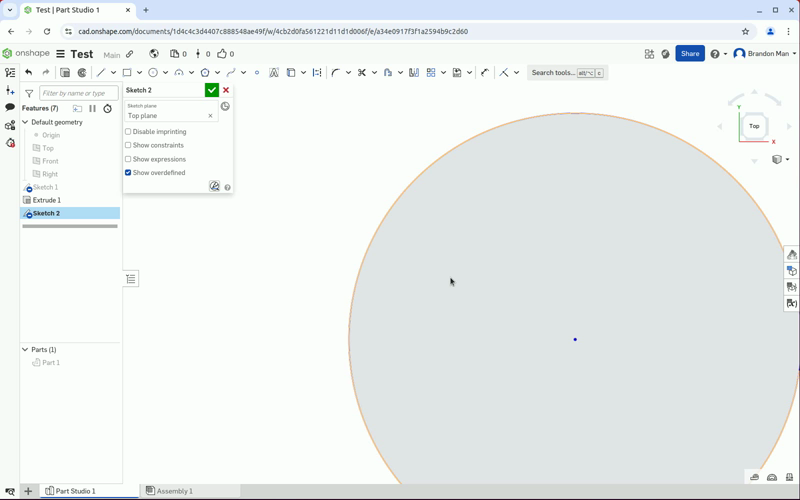
scroll(-6)
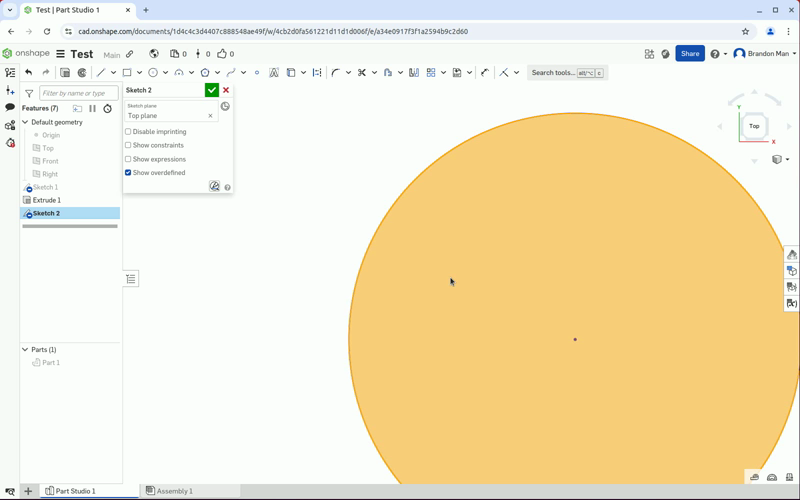
scroll(-6)
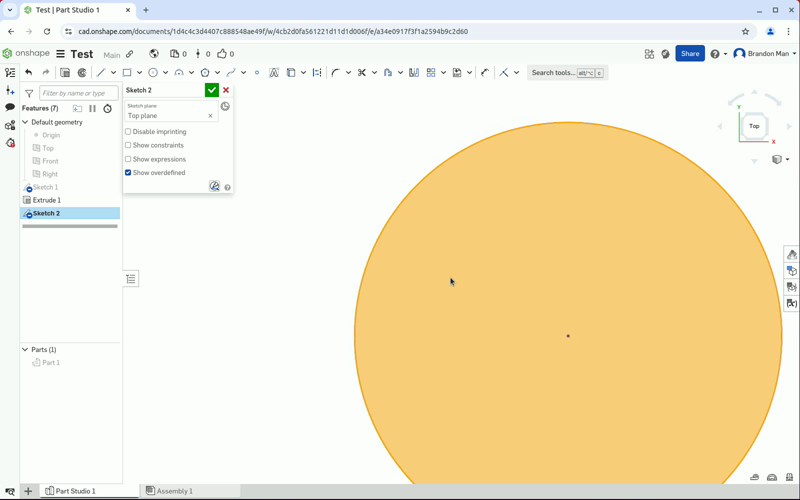
scroll(-6)
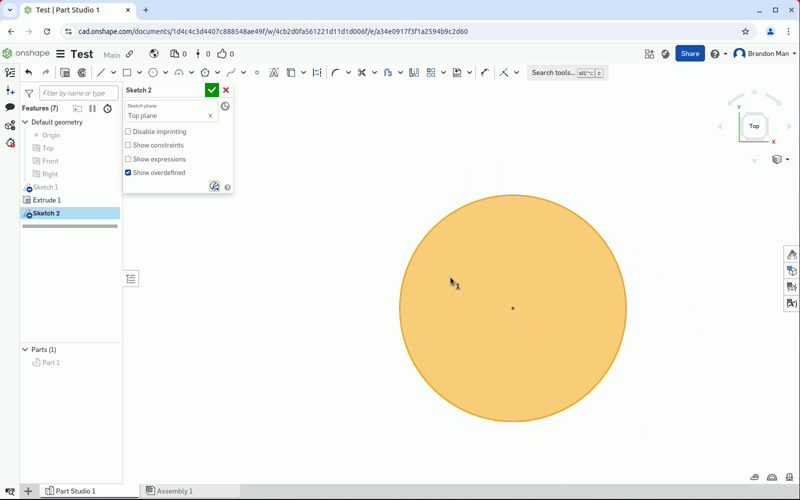
scroll(-6)
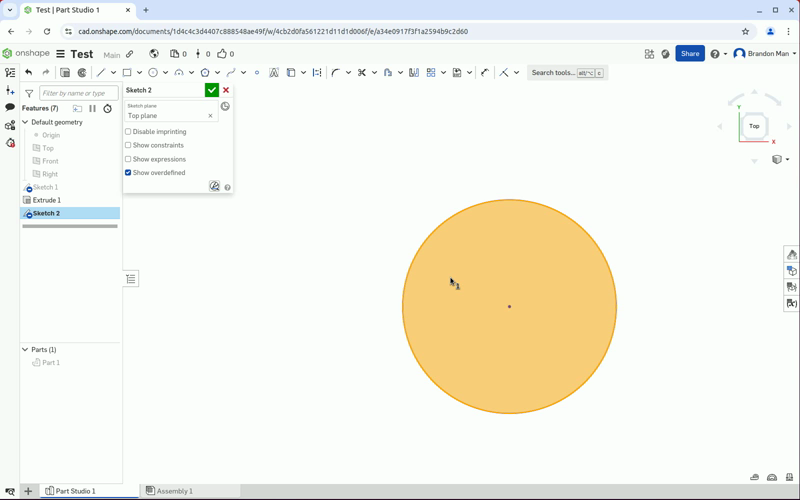
scroll(-6)
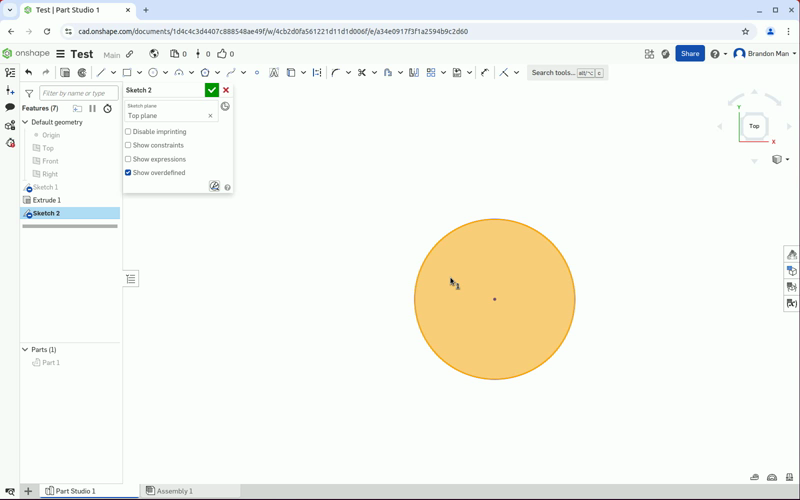
scroll(-6)
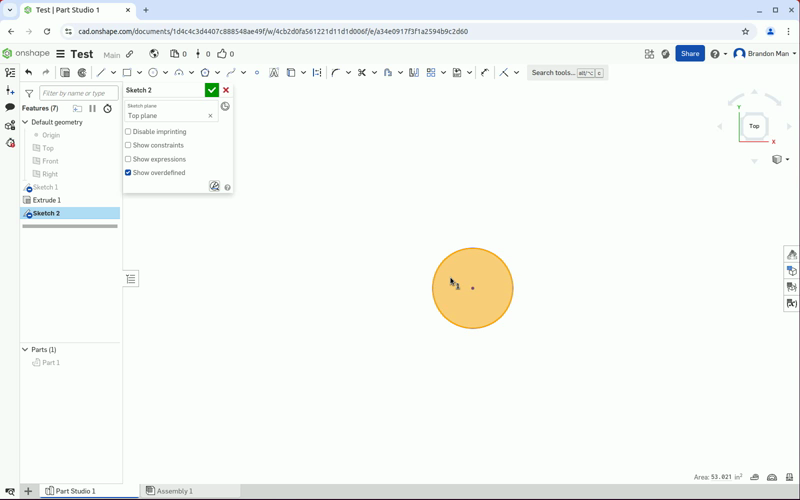
scroll(-6)
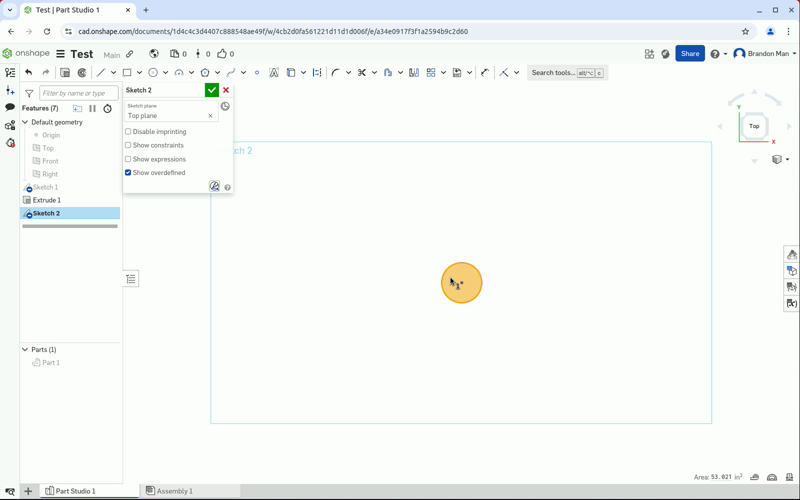
mouse_move(73, 352)
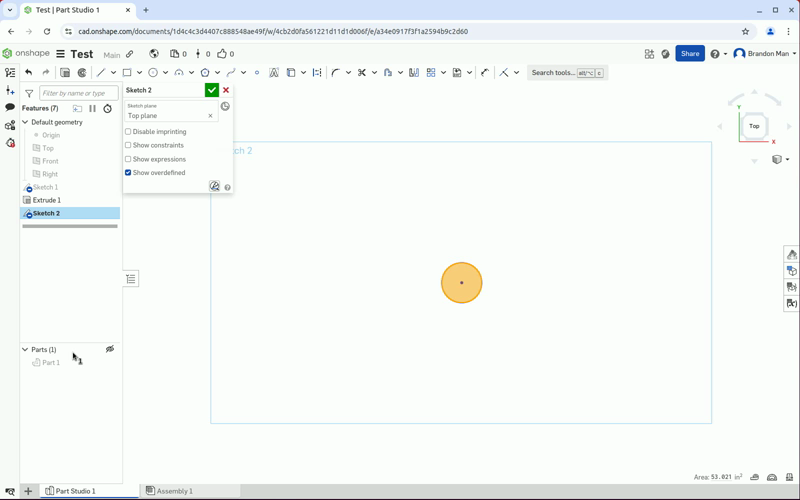
key(shift+y)
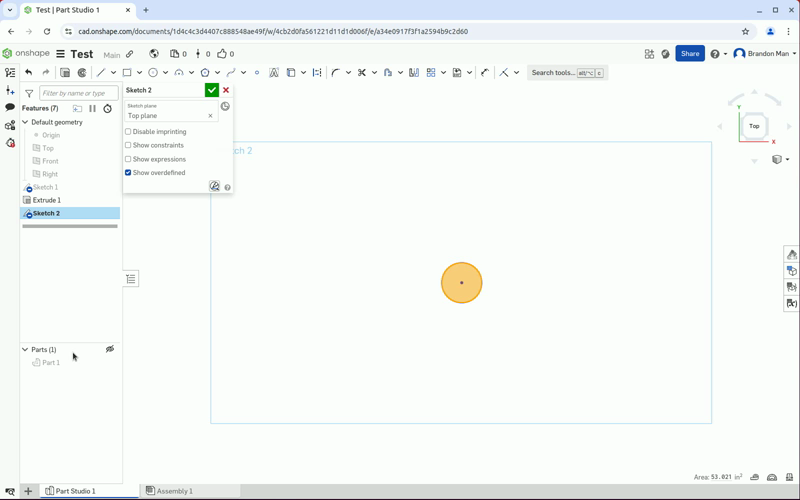
key(shift+e)
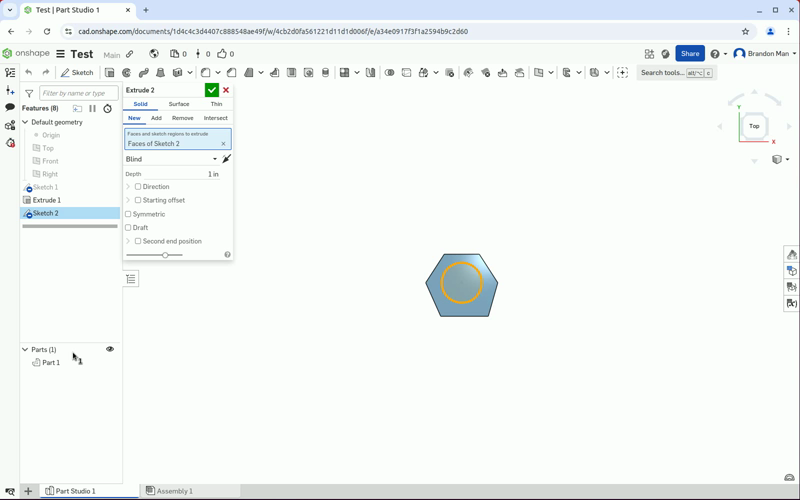
mouse_move(143, 106)
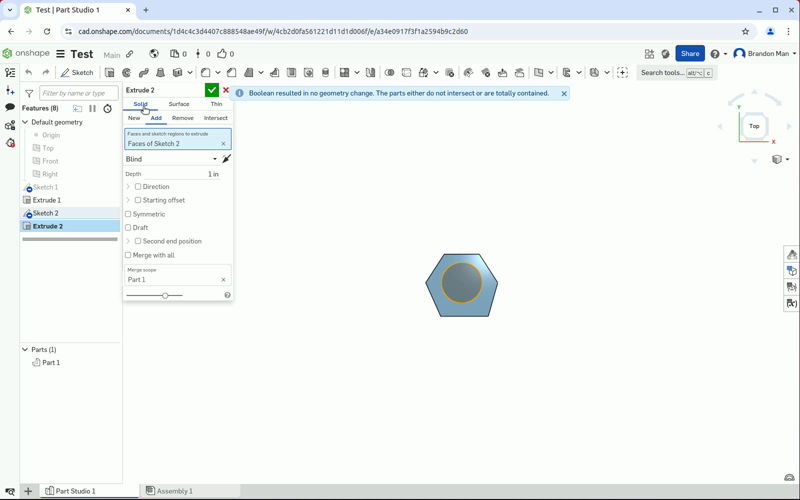
click(143, 106)
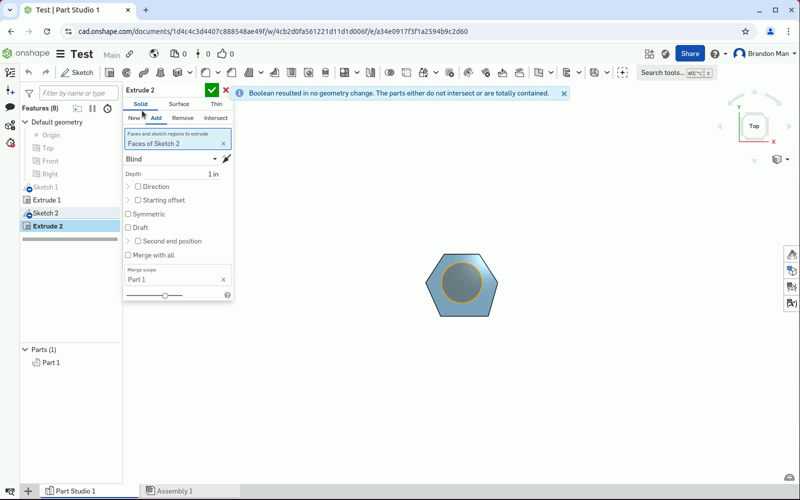
mouse_move(137, 120)
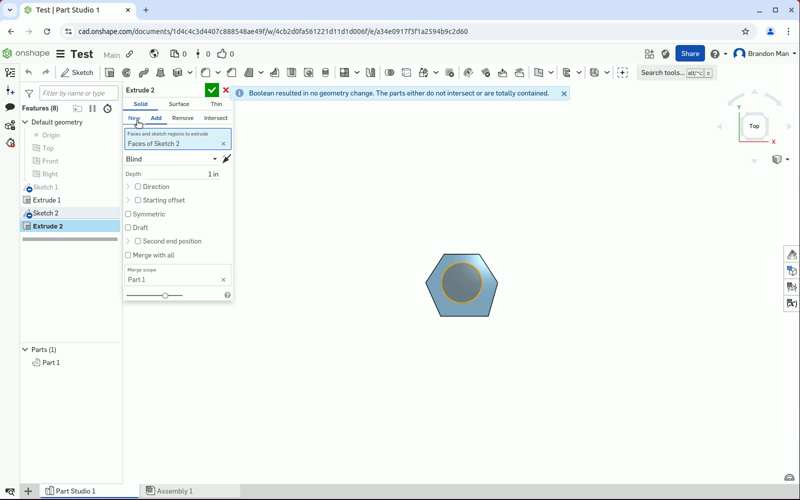
click(137, 120)
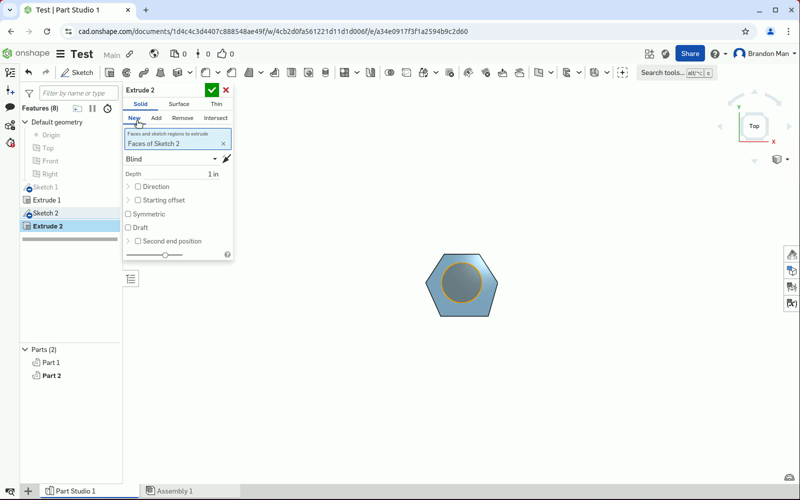
key(tab, 4)
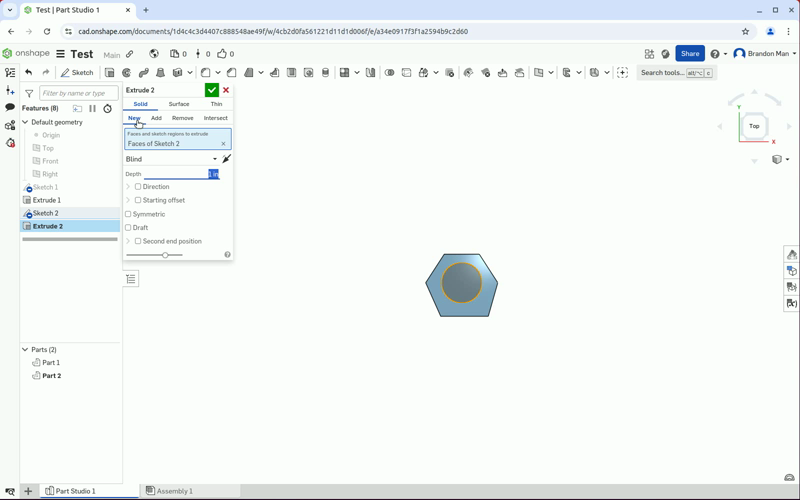
text(23.108)
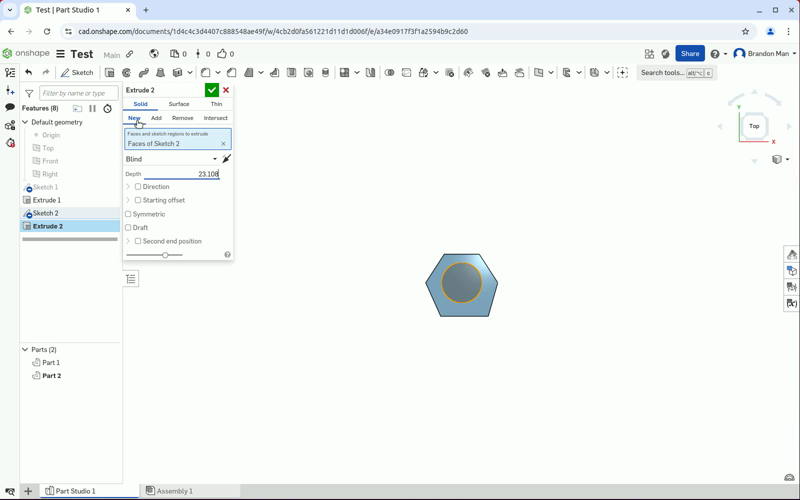
key(enter)
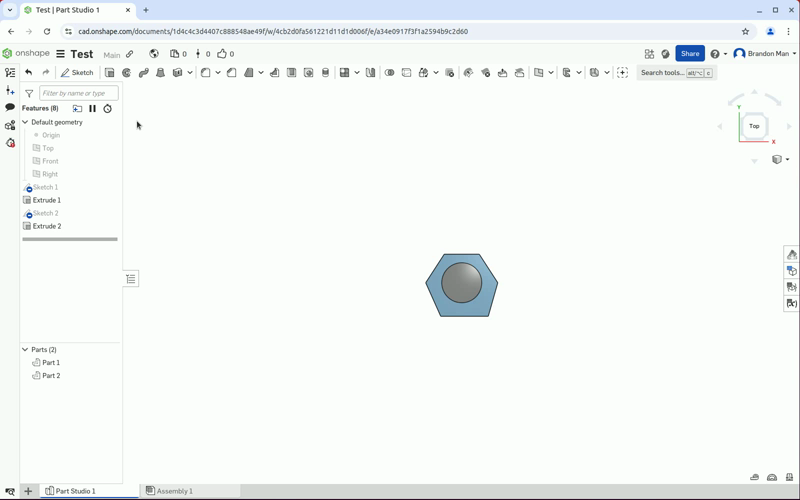
key(shift+h)
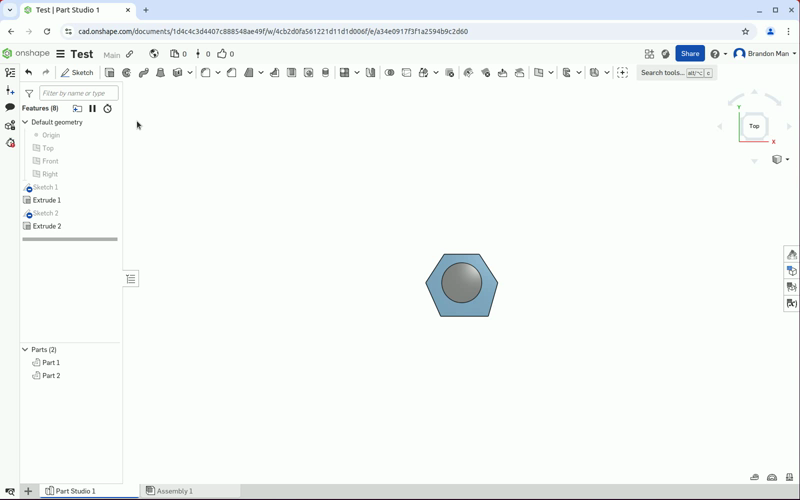
key(shift+h)
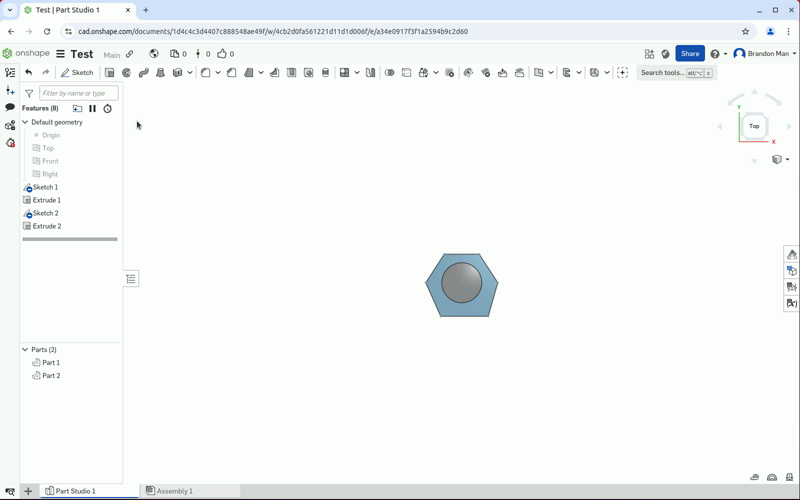
key(shift+7)
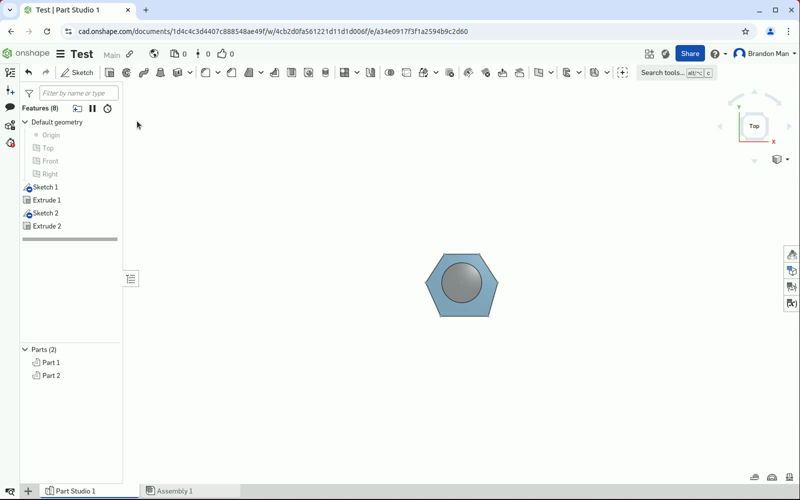
key(up, 3)
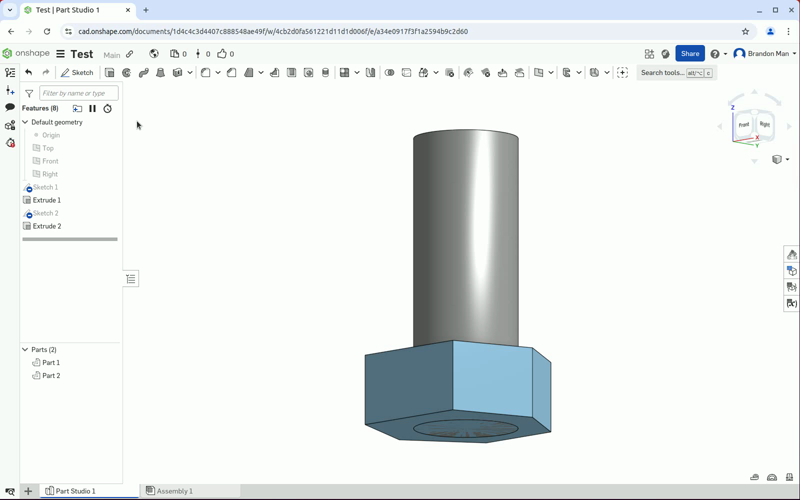
key(left, 3)
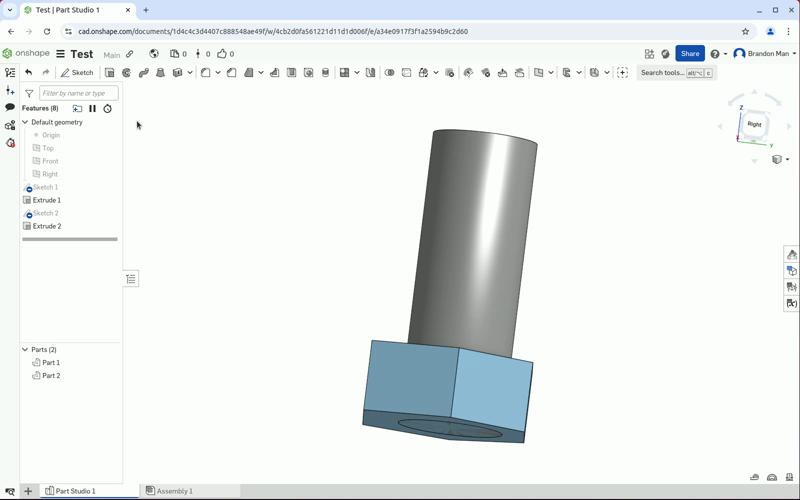
key(right, 3)
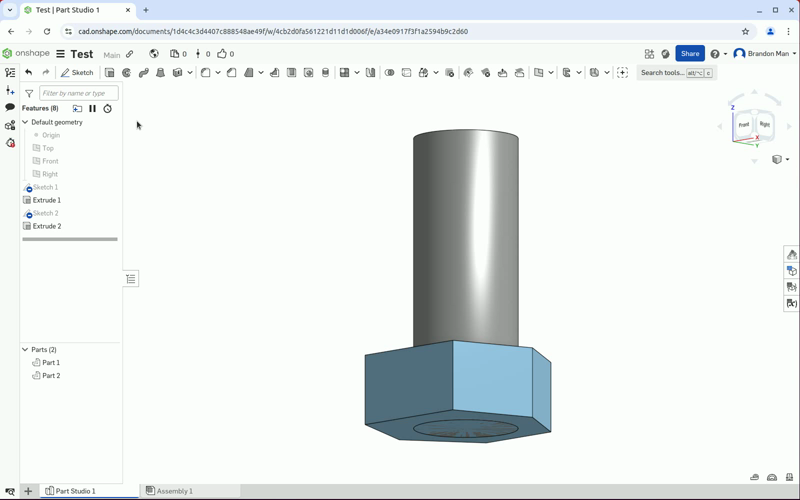
key(down, 3)
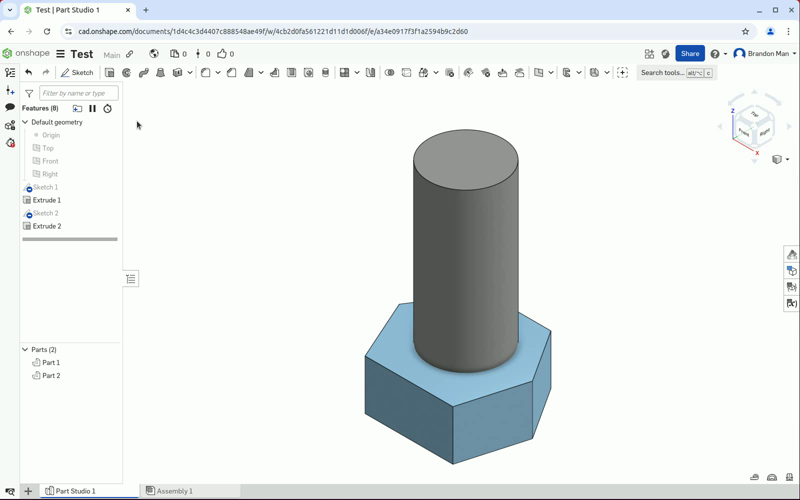
mouse_move(73, 189)
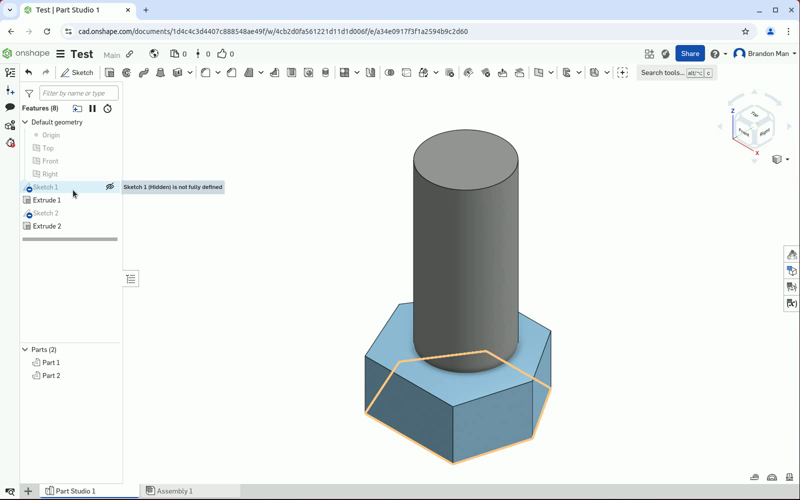
click(73, 189)